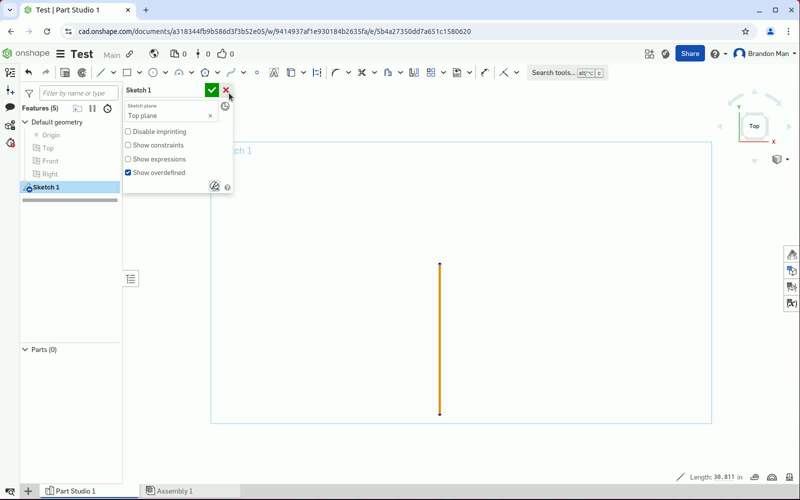
key(shift+h)
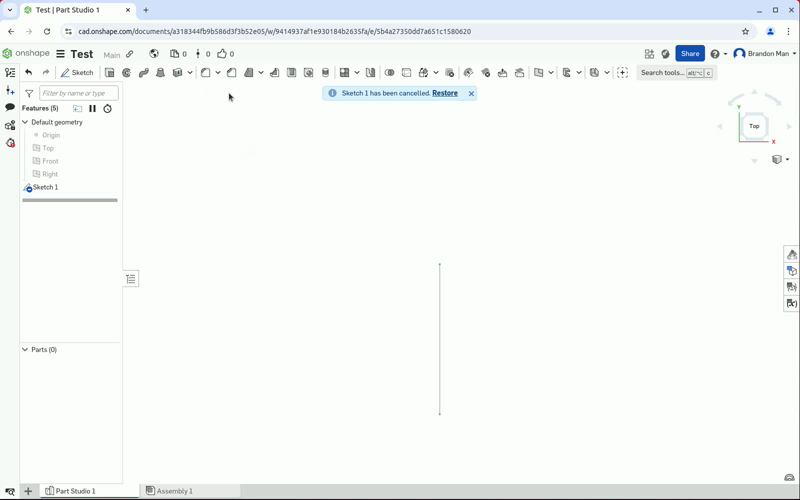
key(shift+s)
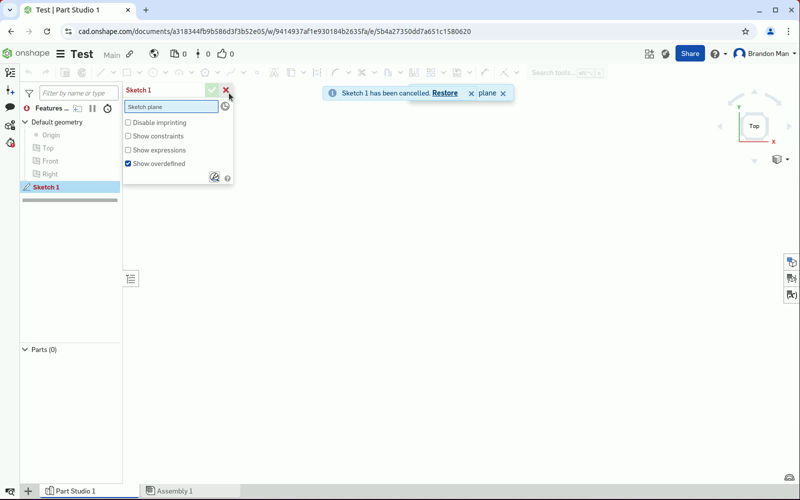
mouse_move(73, 150)
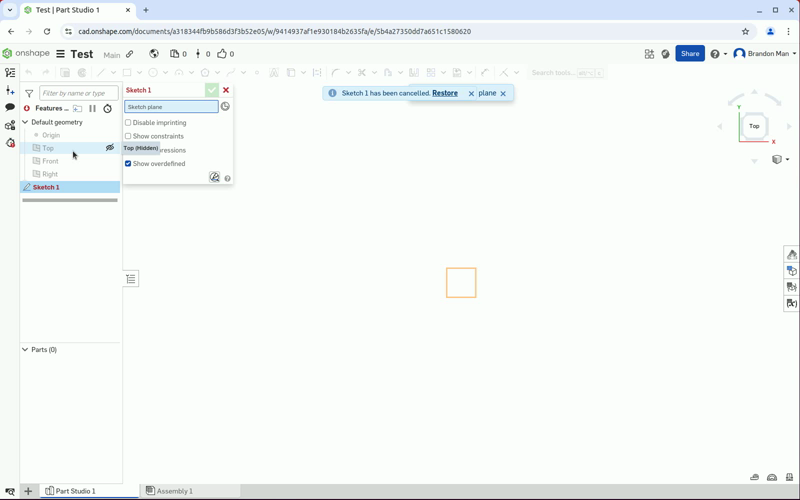
click(73, 150)
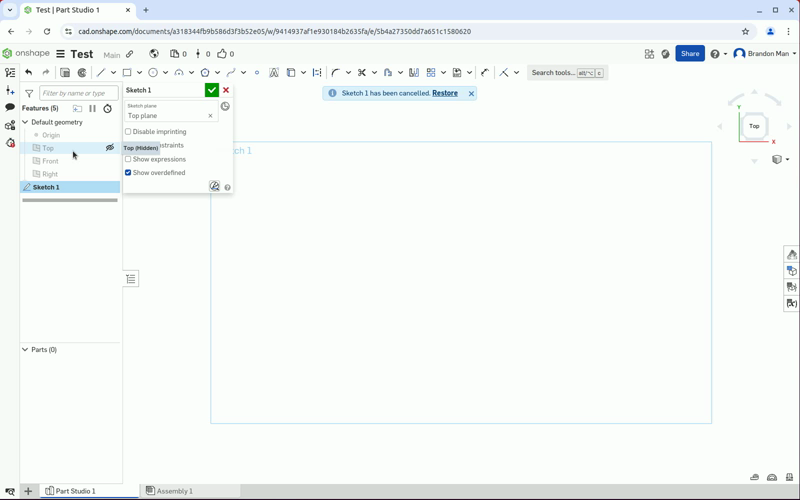
mouse_move(73, 352)
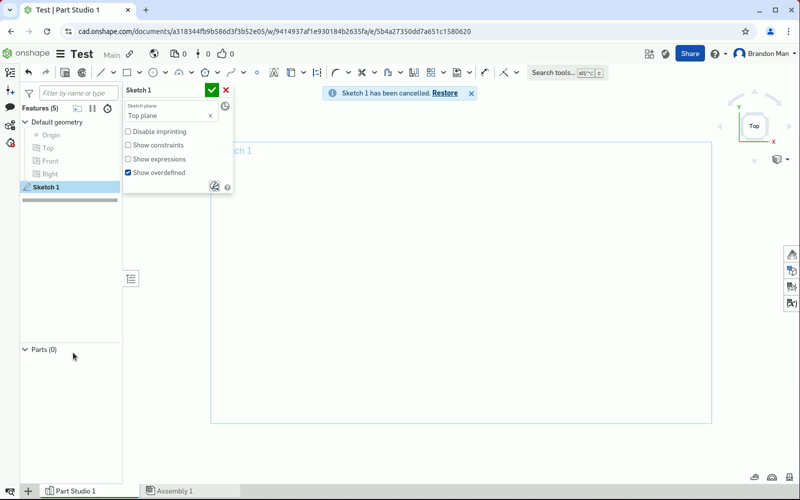
key(y)
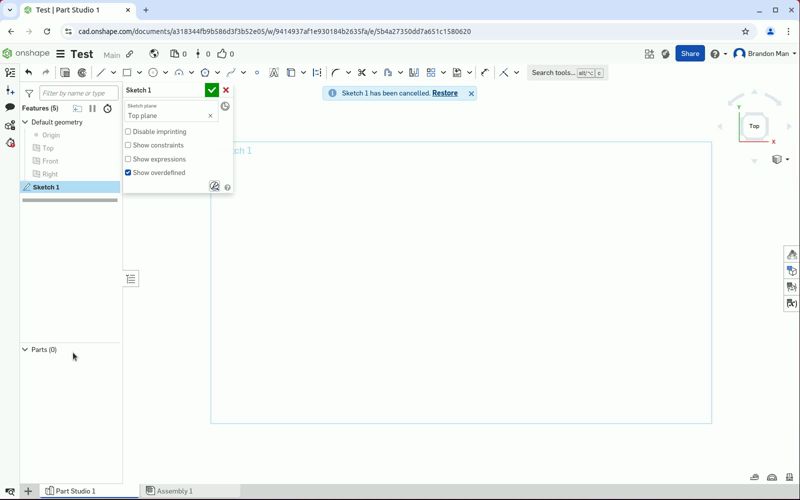
key(c)
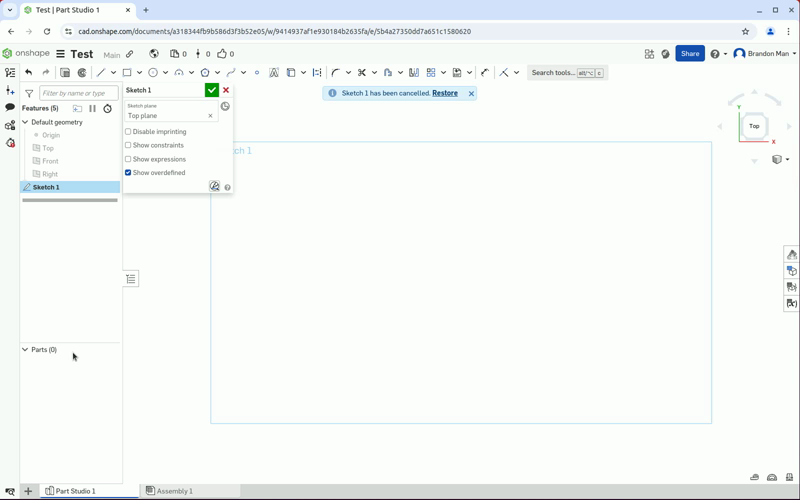
key_down(shift)
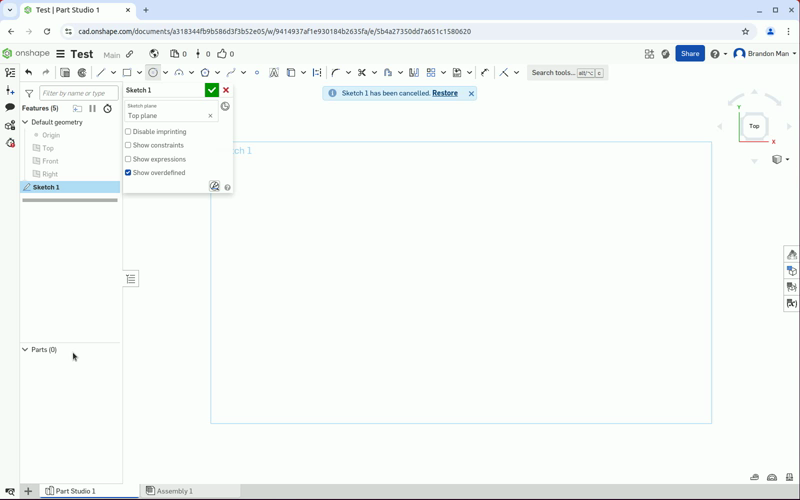
mouse_move(461, 282)
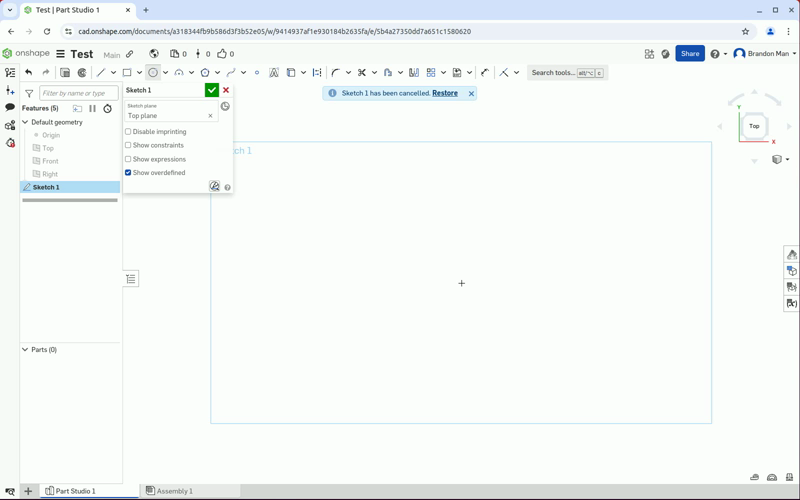
click(461, 282)
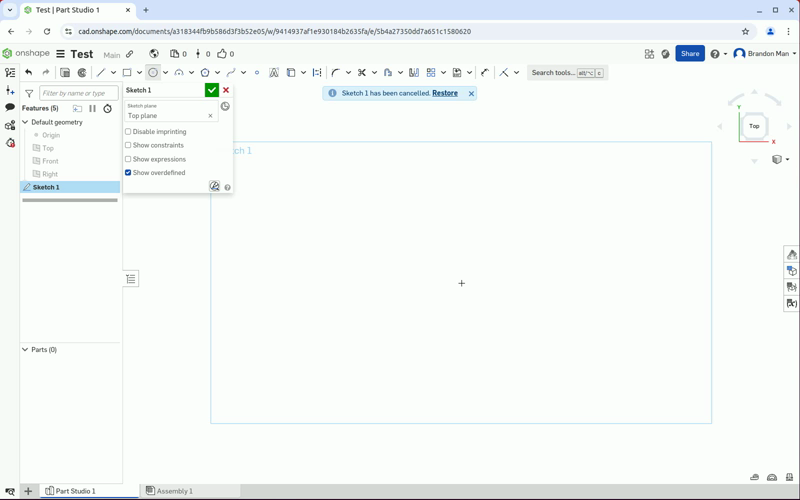
key_up(shift)
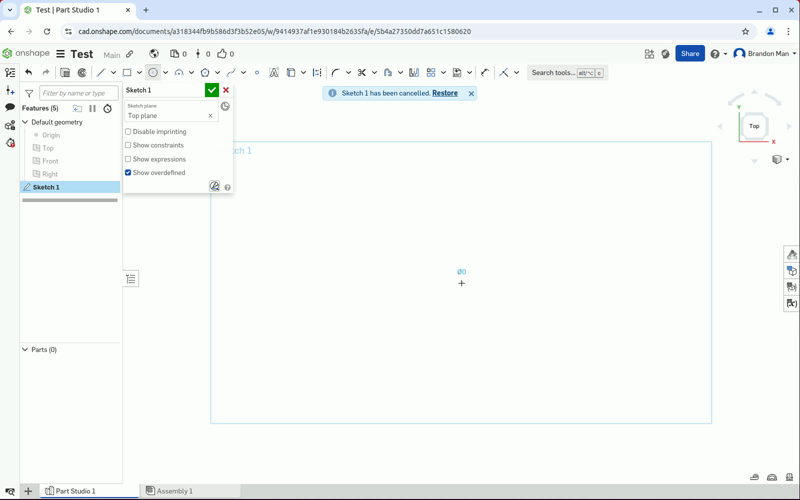
mouse_move(479, 282)
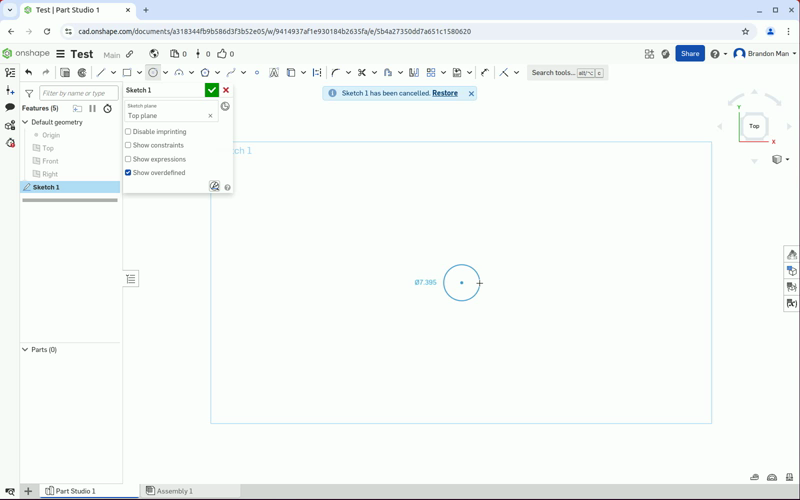
click(479, 282)
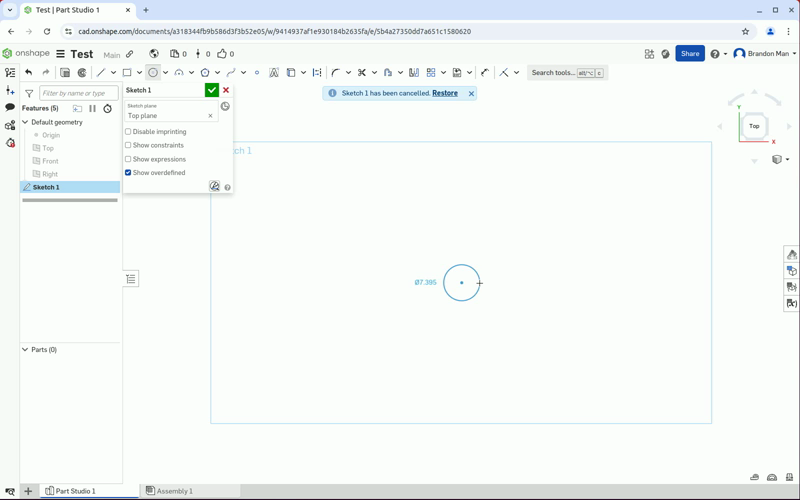
key(esc)
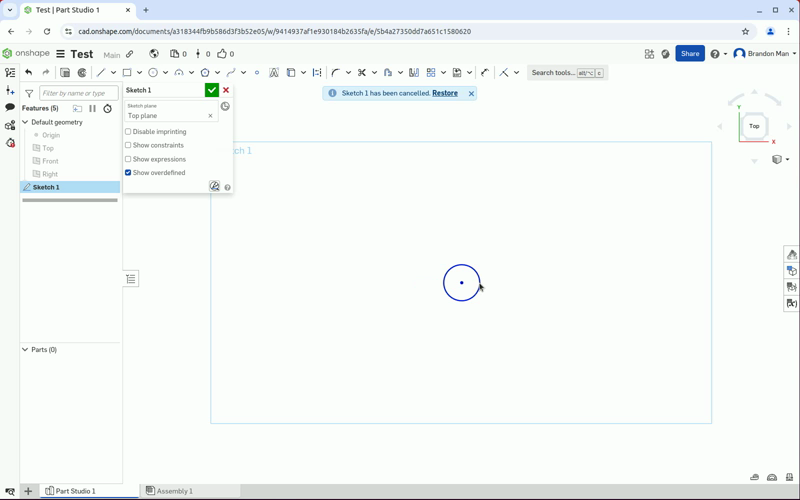
mouse_move(448, 293)
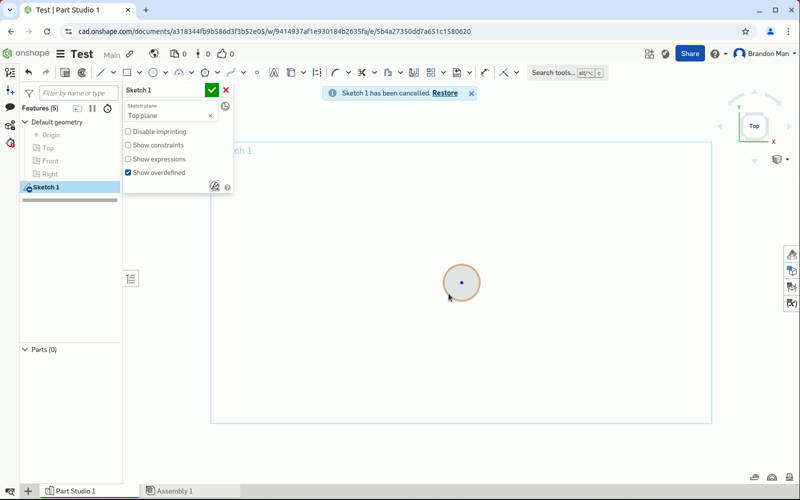
scroll(6)
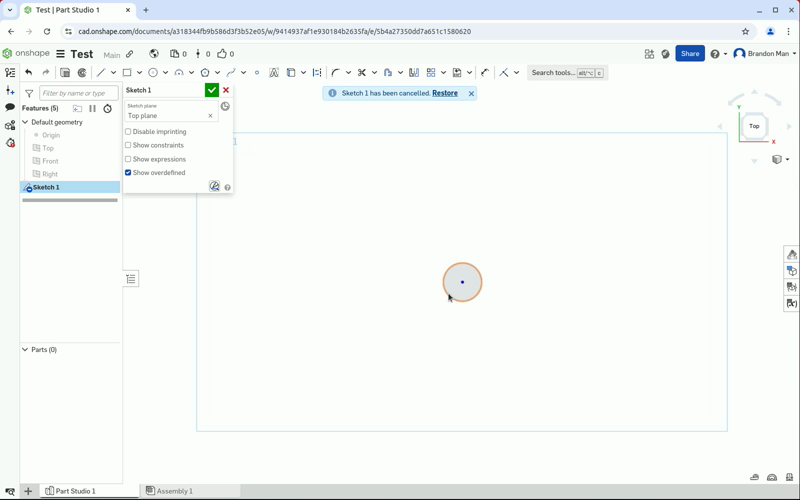
scroll(6)
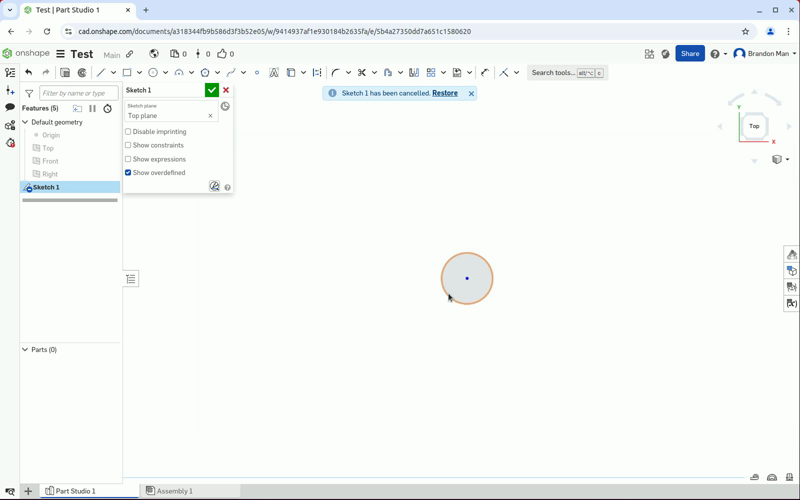
scroll(6)
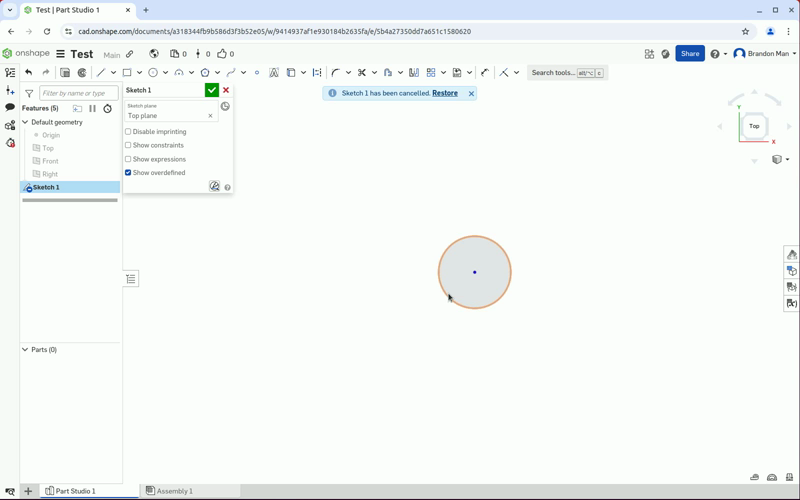
scroll(6)
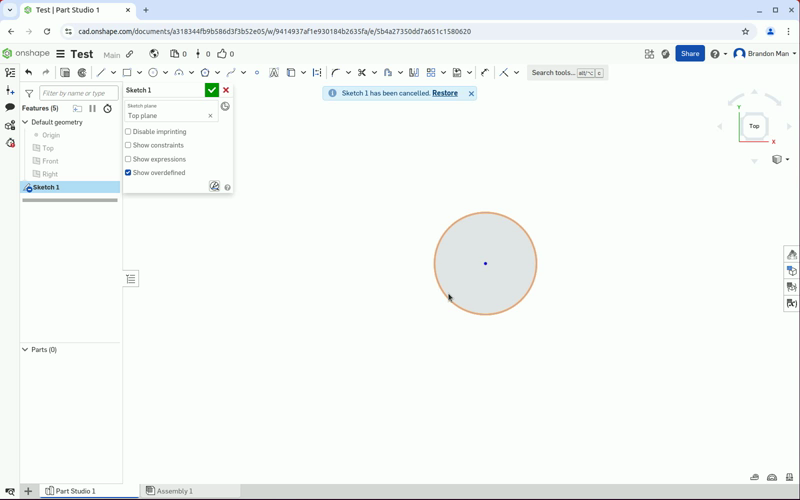
scroll(6)
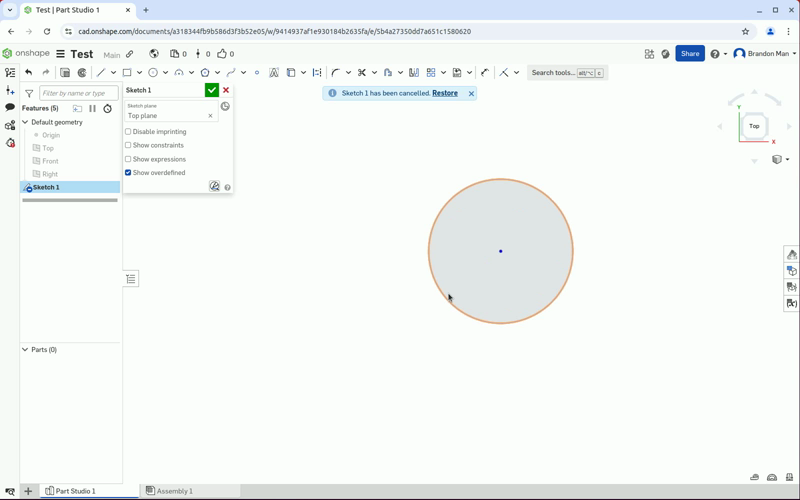
scroll(6)
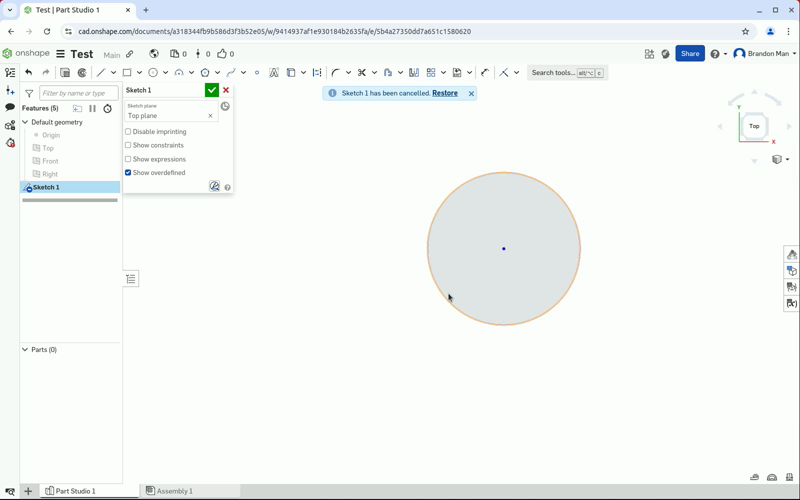
scroll(6)
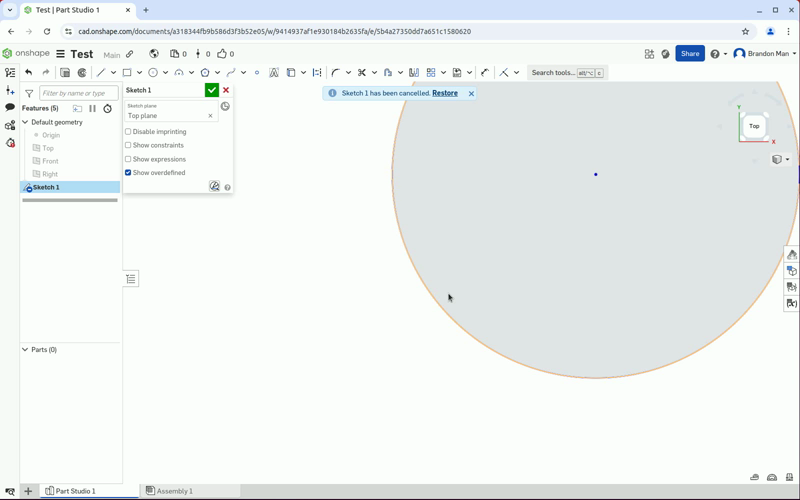
click(448, 293)
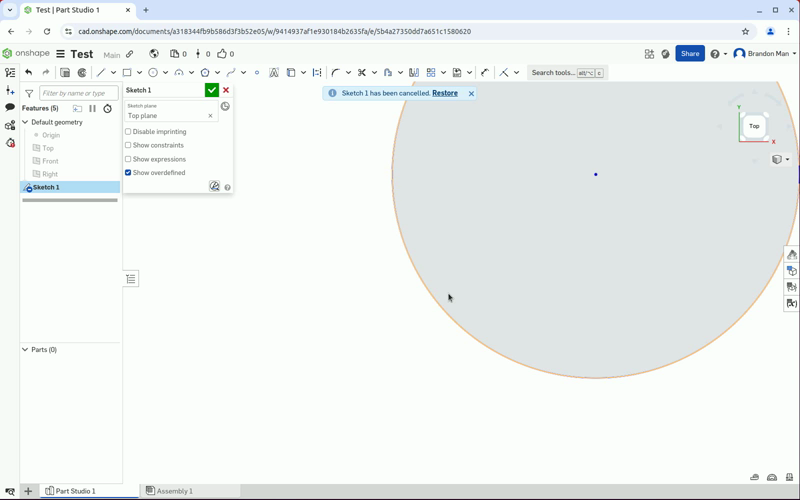
scroll(-6)
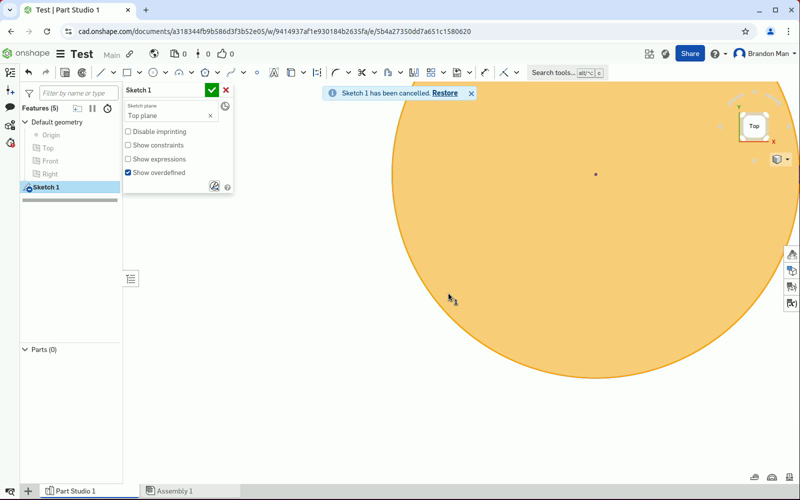
scroll(-6)
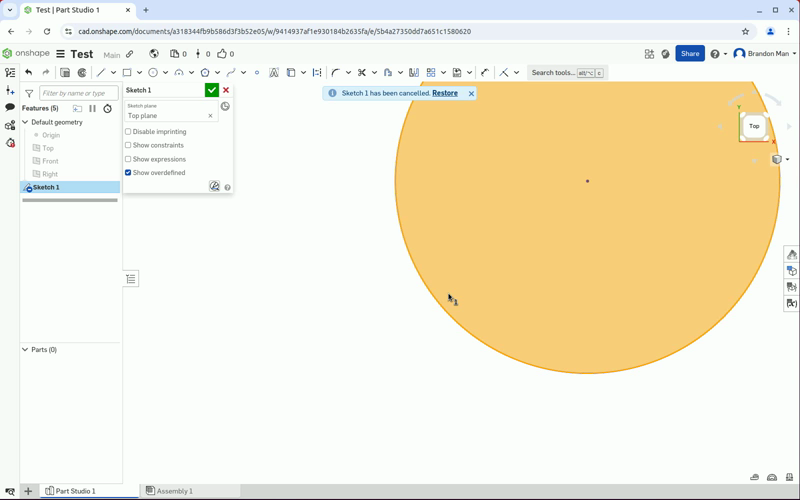
scroll(-6)
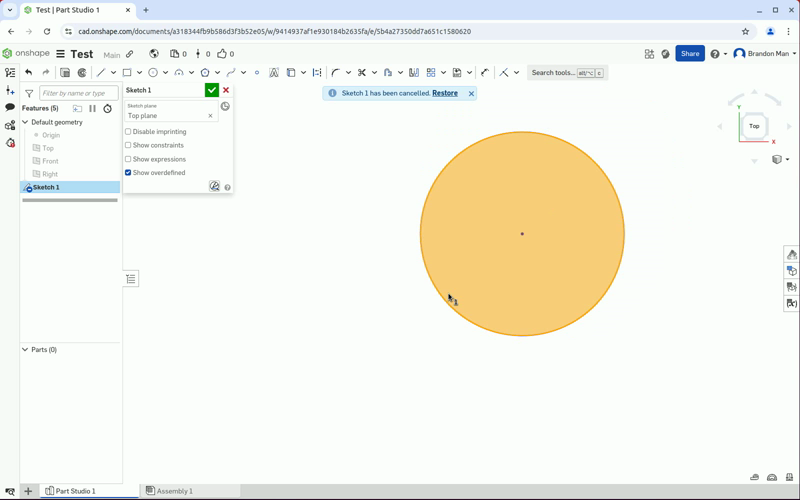
scroll(-6)
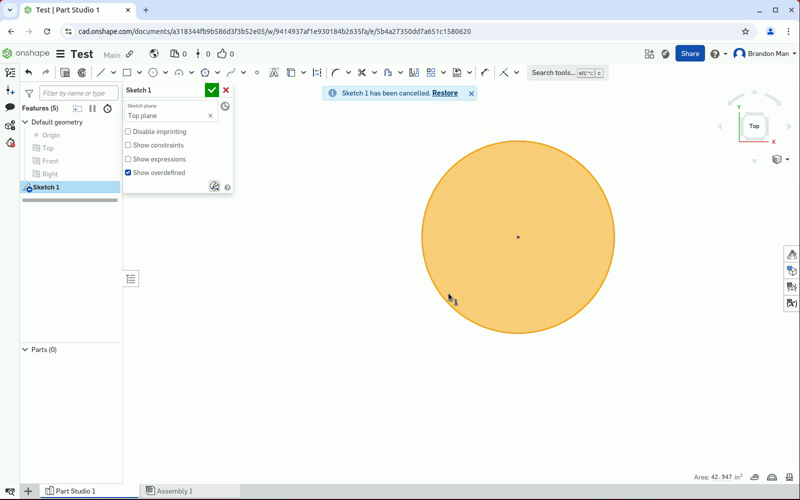
scroll(-6)
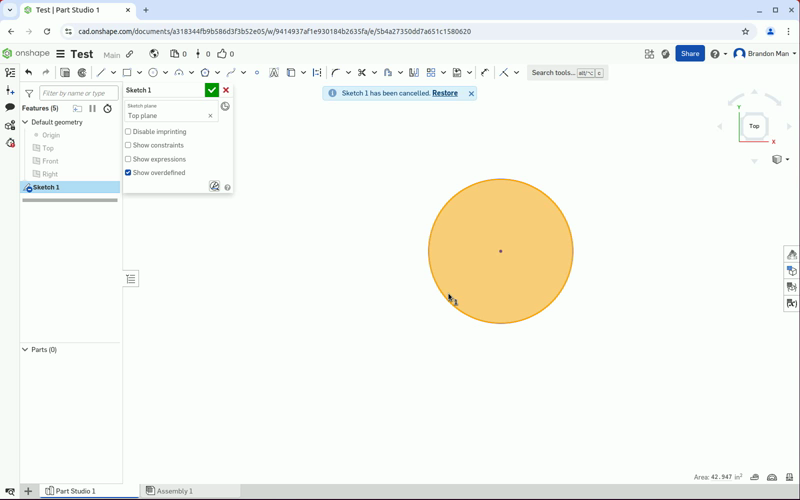
scroll(-6)
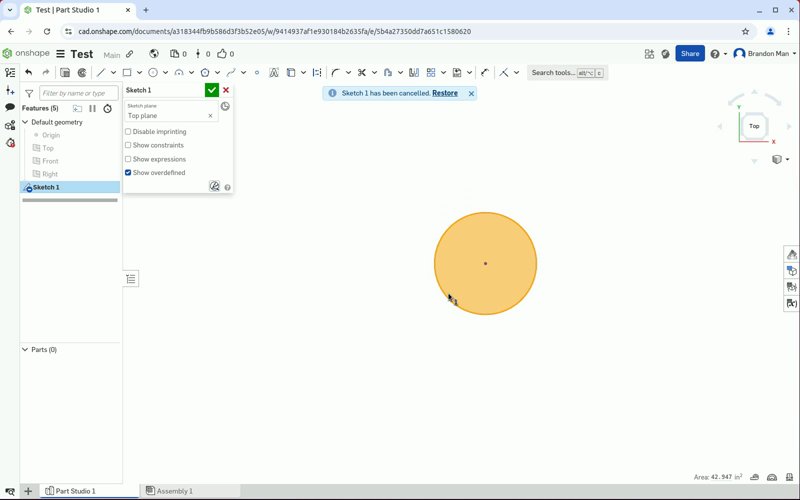
scroll(-6)
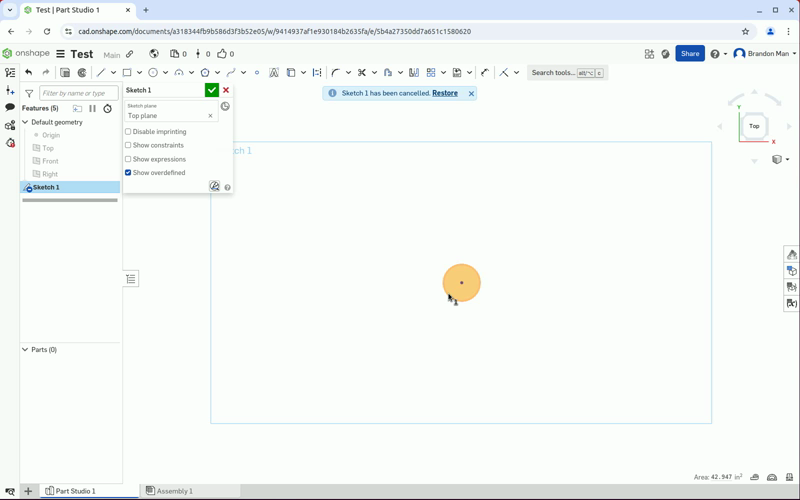
mouse_move(73, 352)
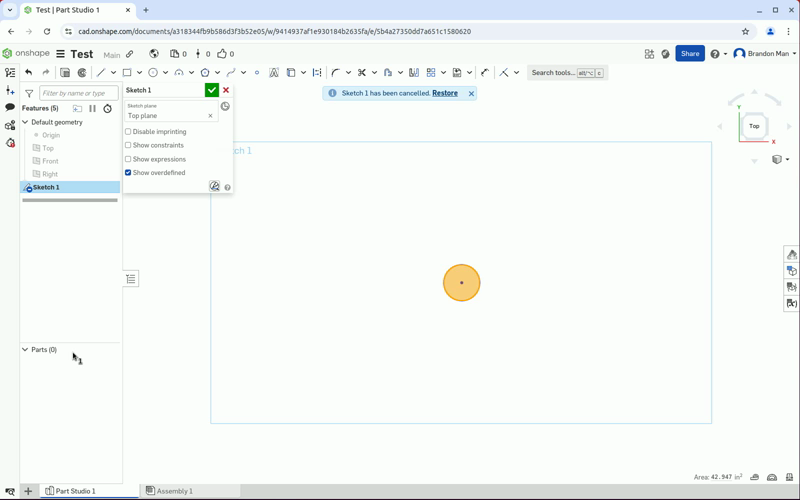
key(shift+y)
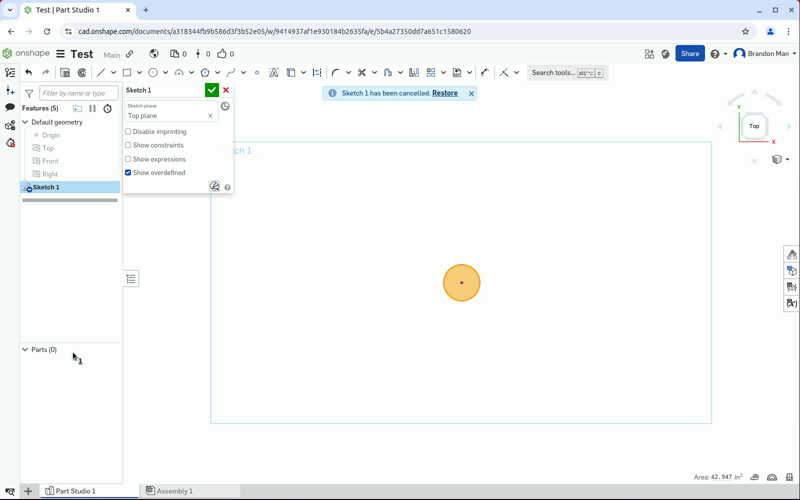
key(shift+e)
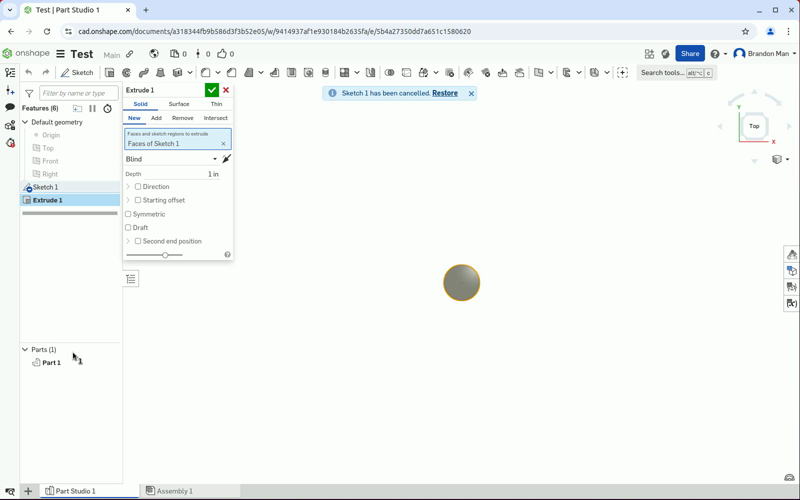
mouse_move(143, 106)
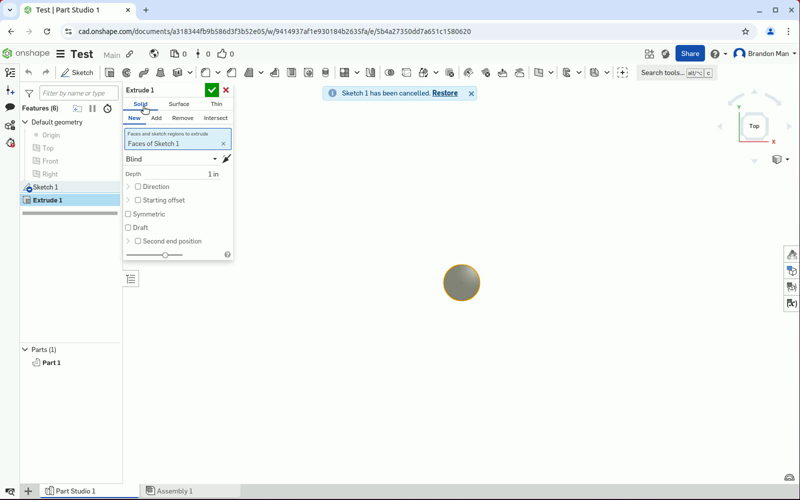
click(143, 106)
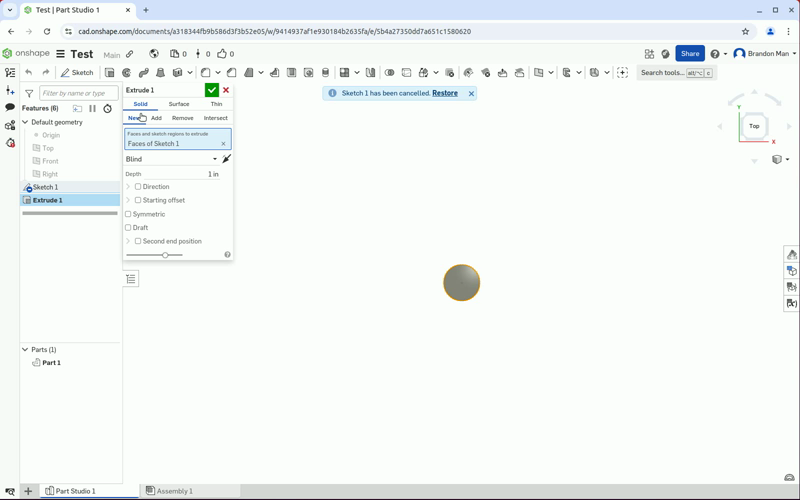
mouse_move(137, 120)
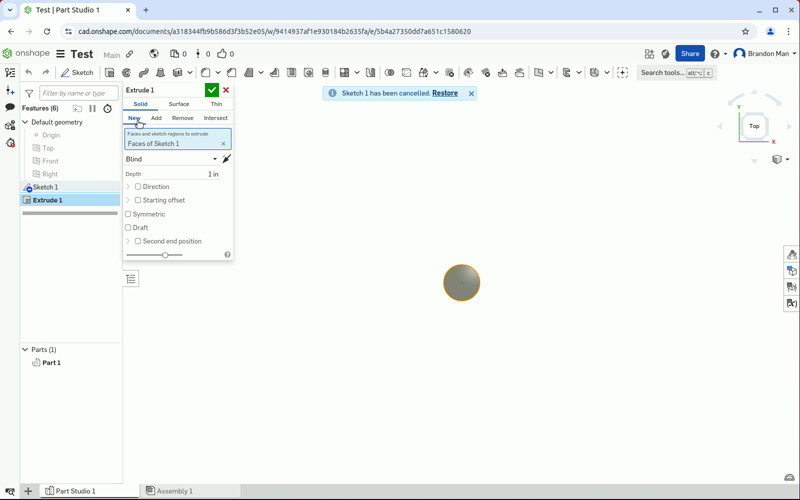
click(137, 120)
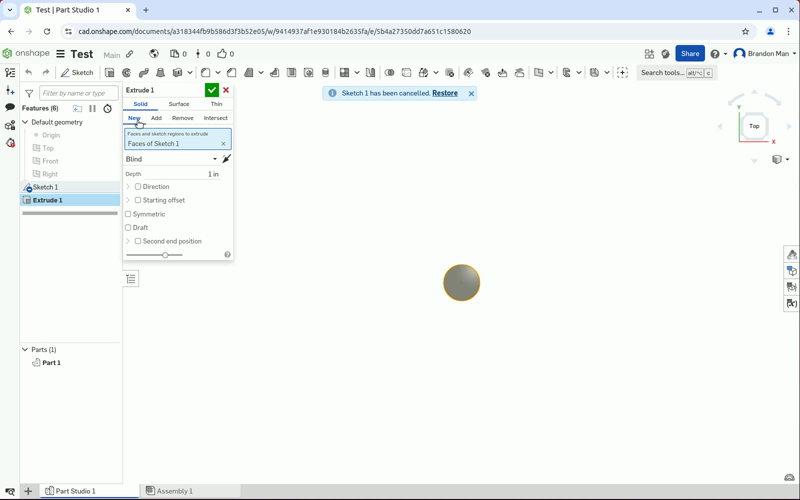
key(tab, 4)
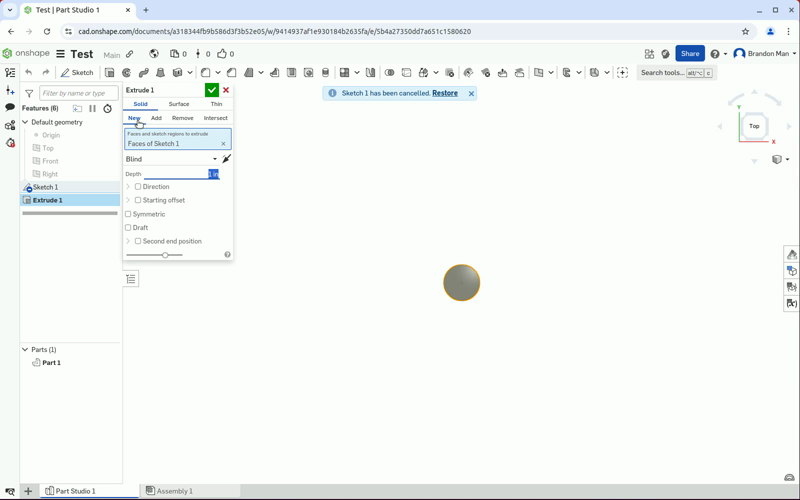
text(46.216)
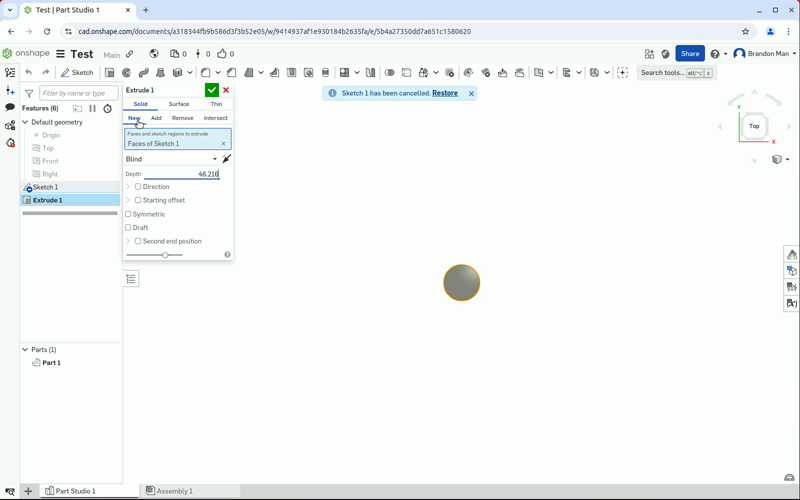
key(tab, 3)
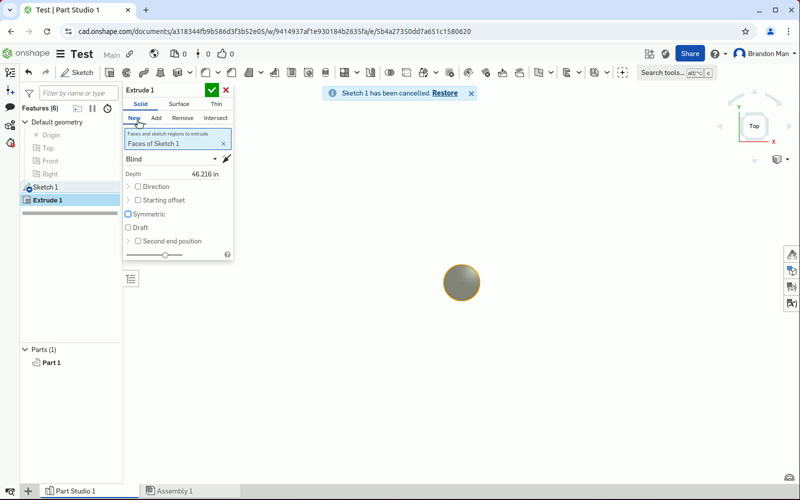
key(space)
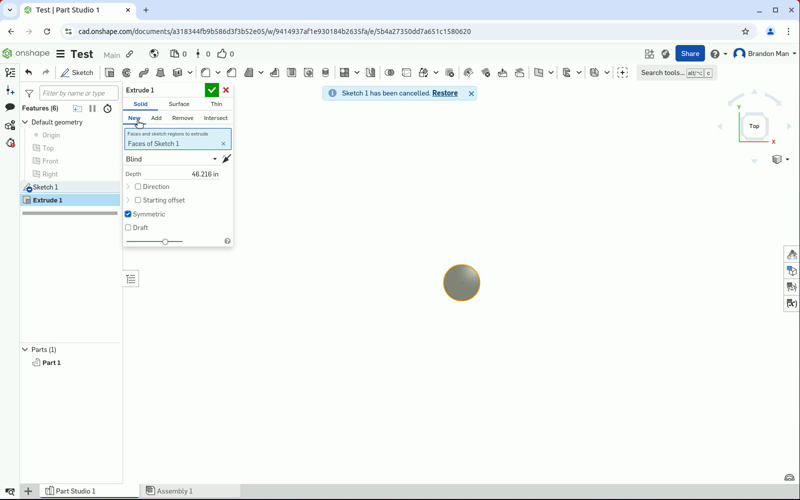
key(enter)
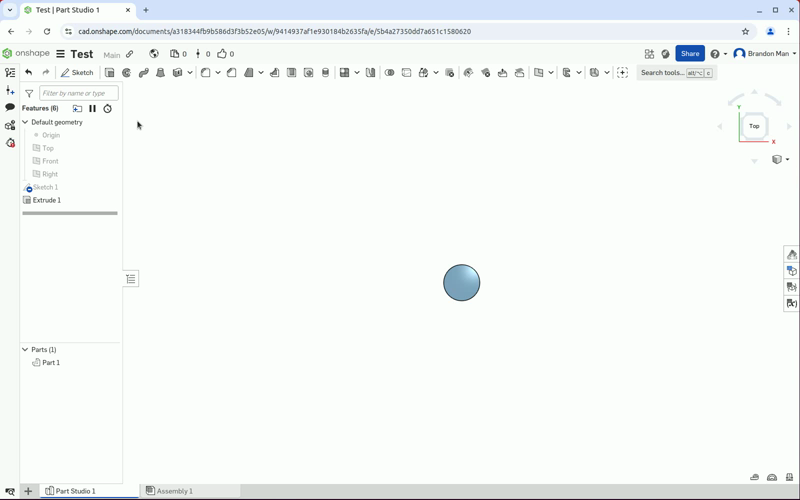
key(shift+h)
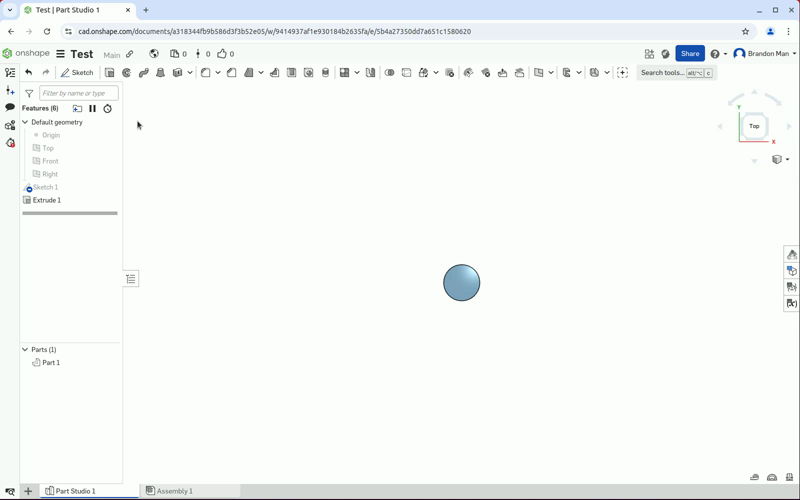
key(shift+h)
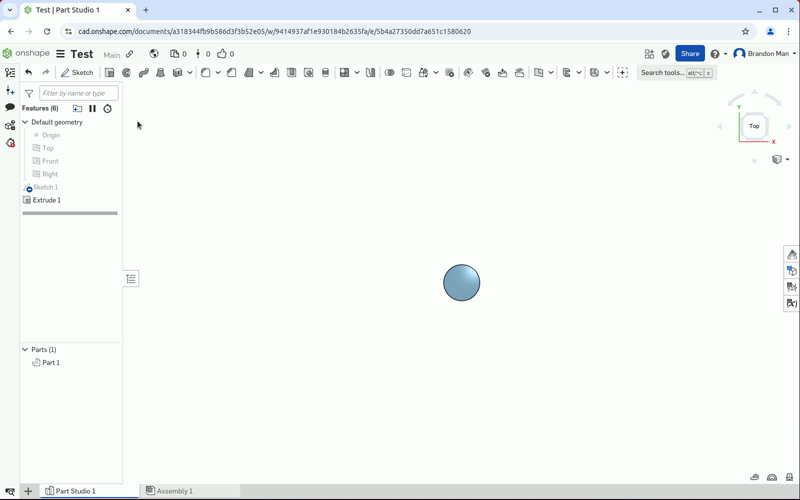
mouse_move(73, 189)
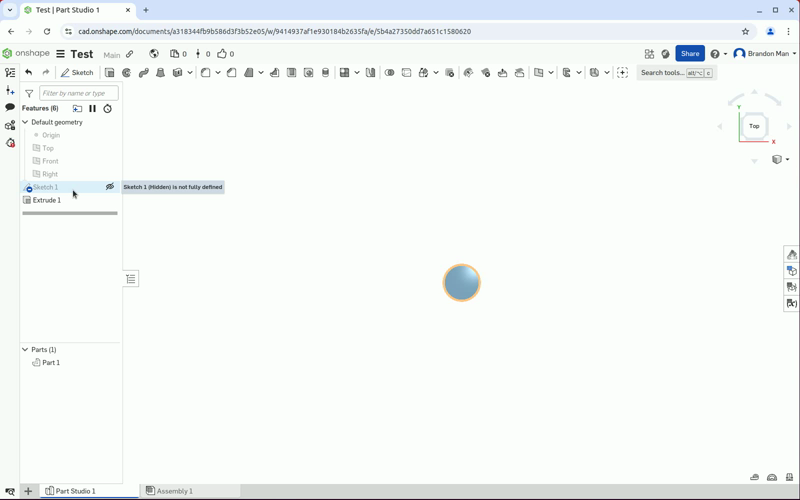
click(73, 189)
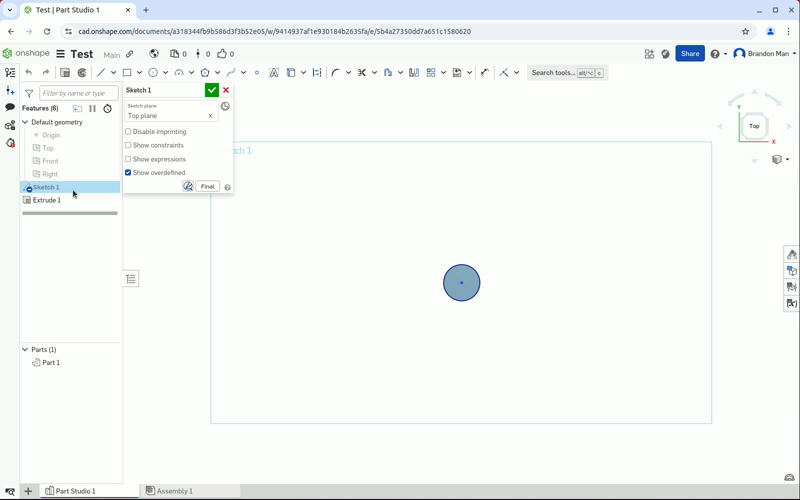
mouse_move(229, 92)
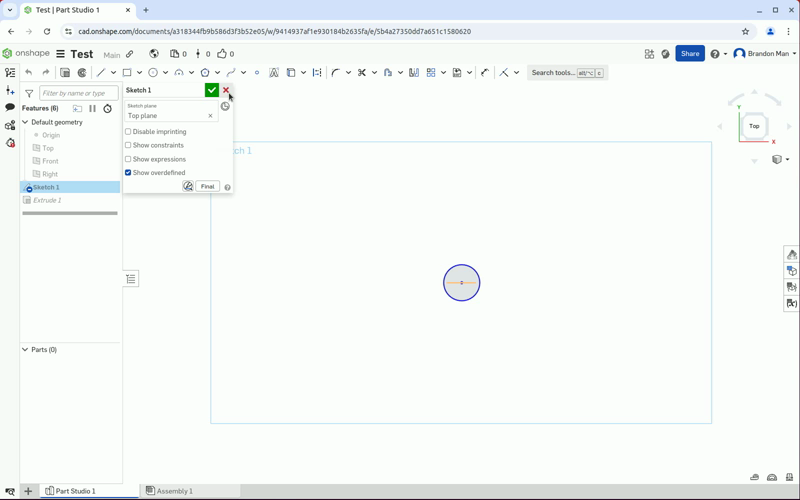
click(229, 92)
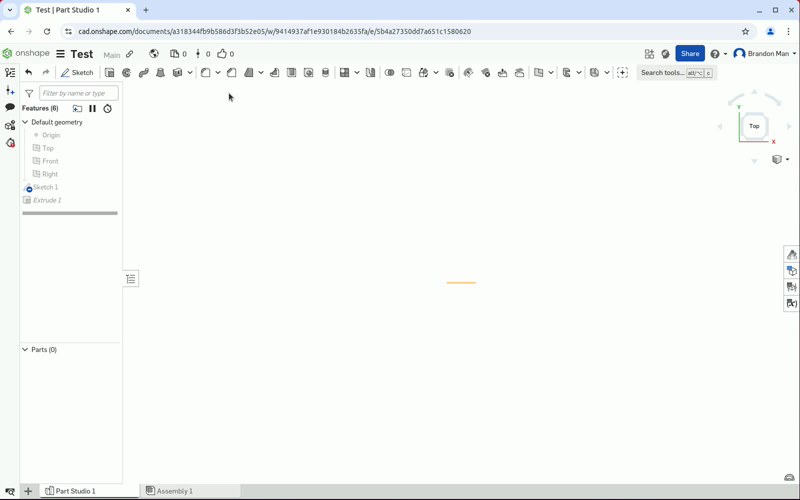
mouse_move(73, 352)
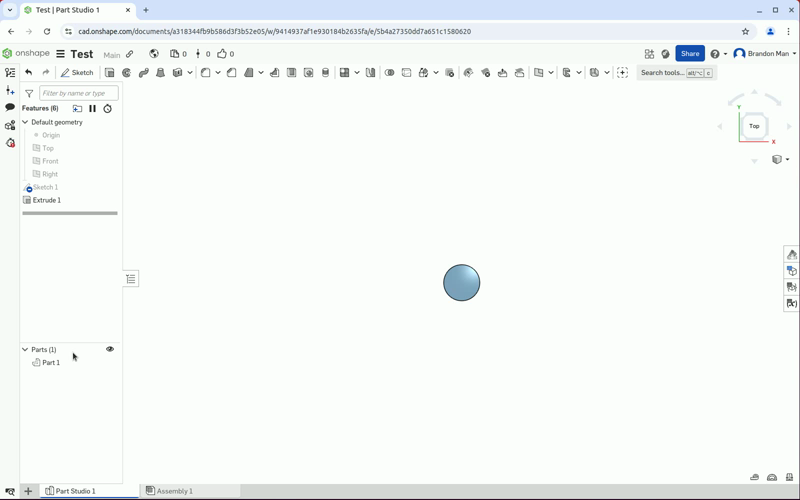
key(y)
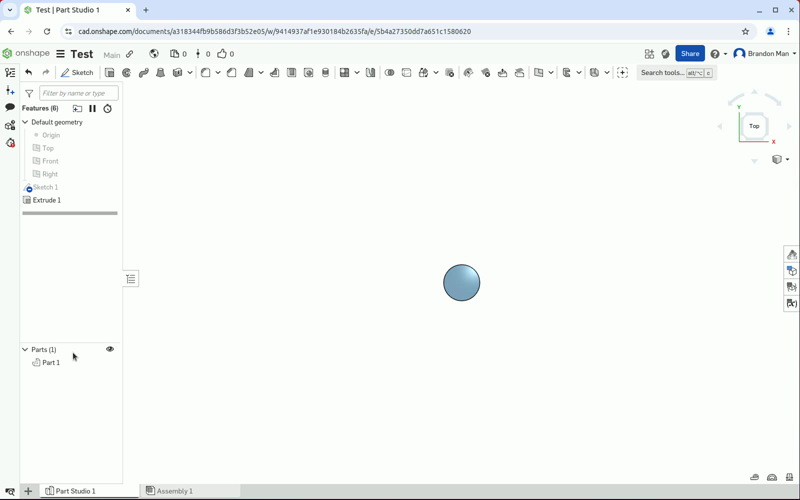
key(shift+p)
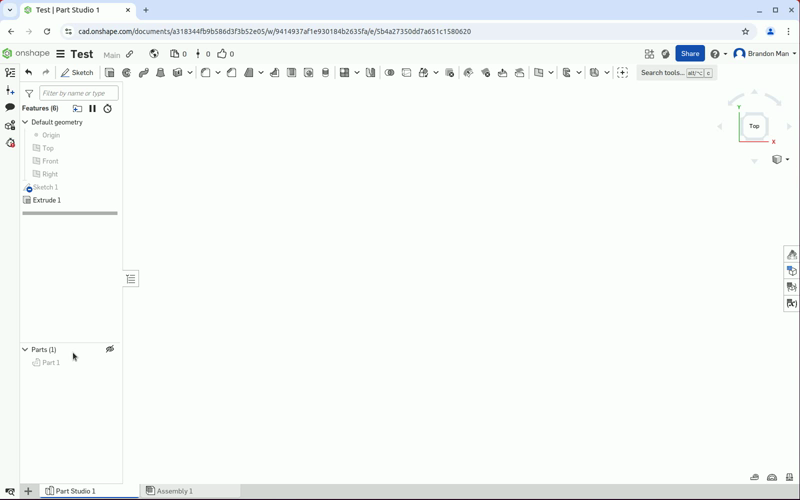
key(space)
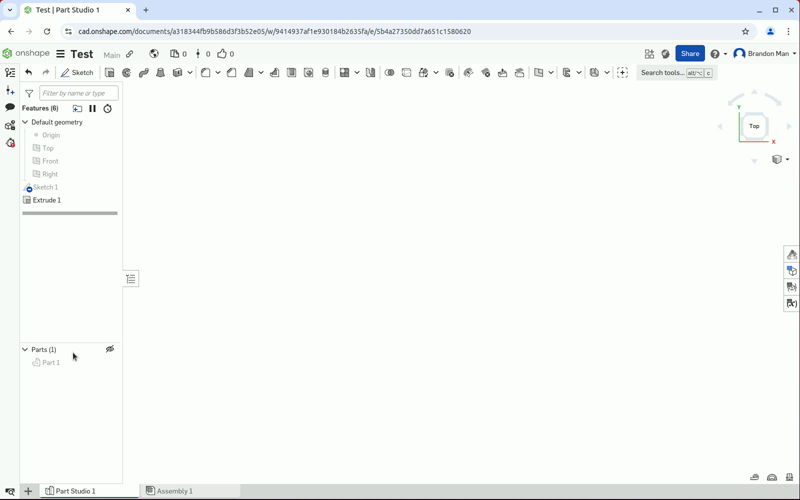
key_down(shift)
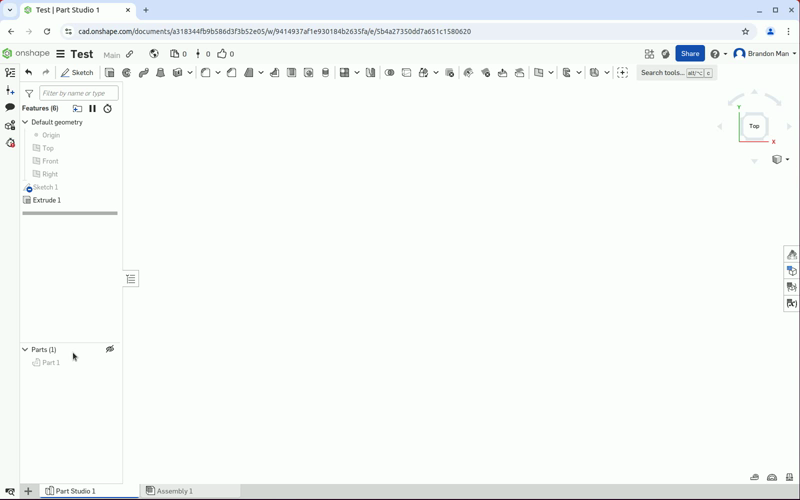
key(up)
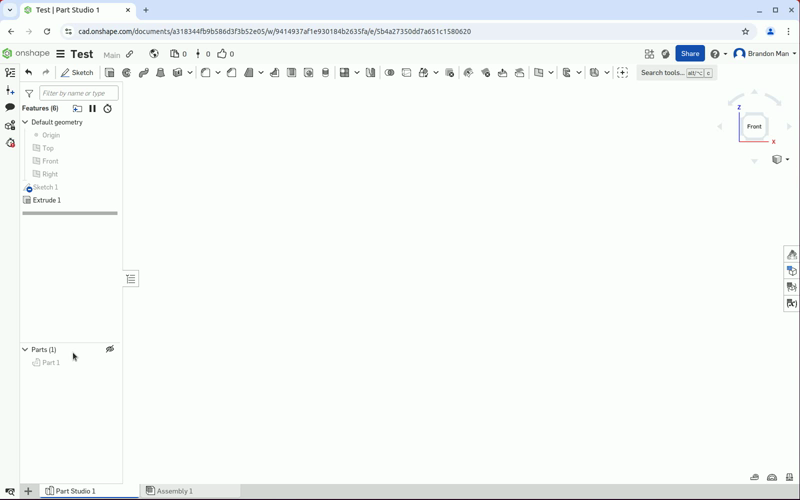
key_up(shift)
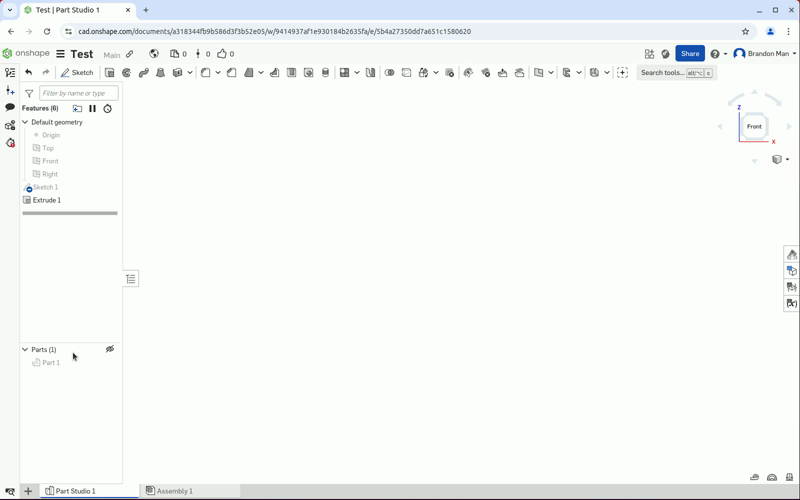
key(space)
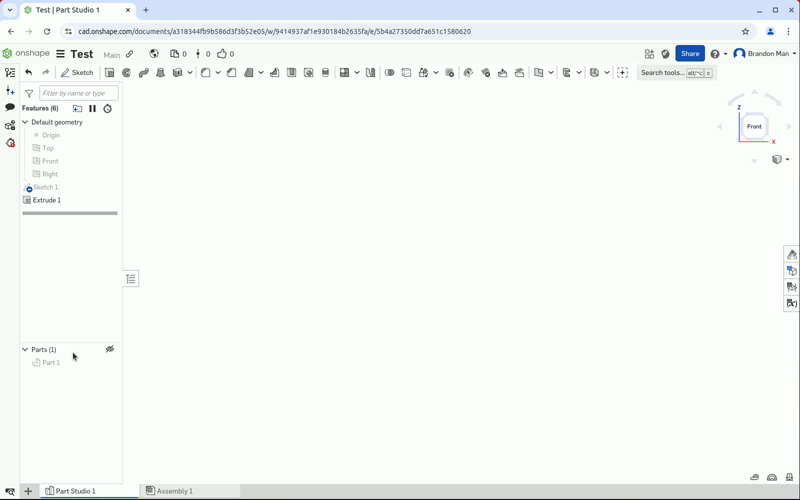
key_down(shift)
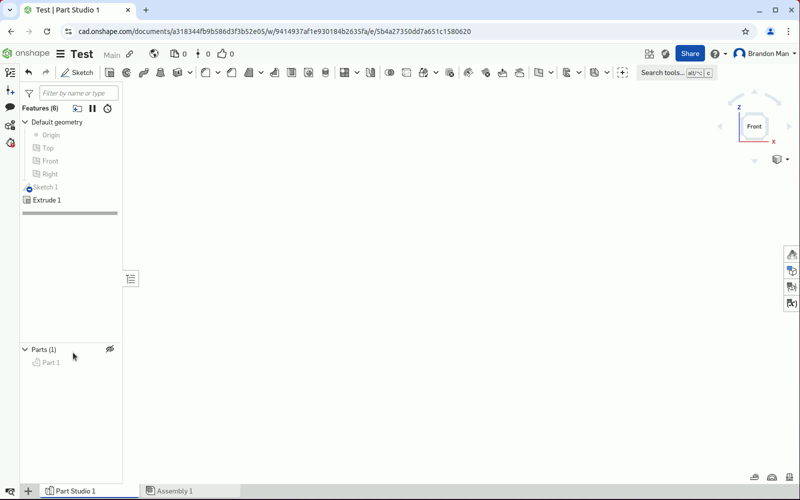
key(left)
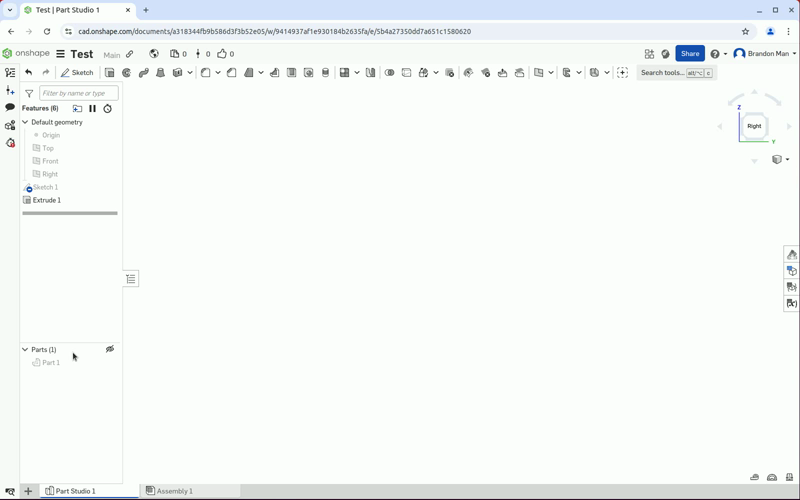
key_up(shift)
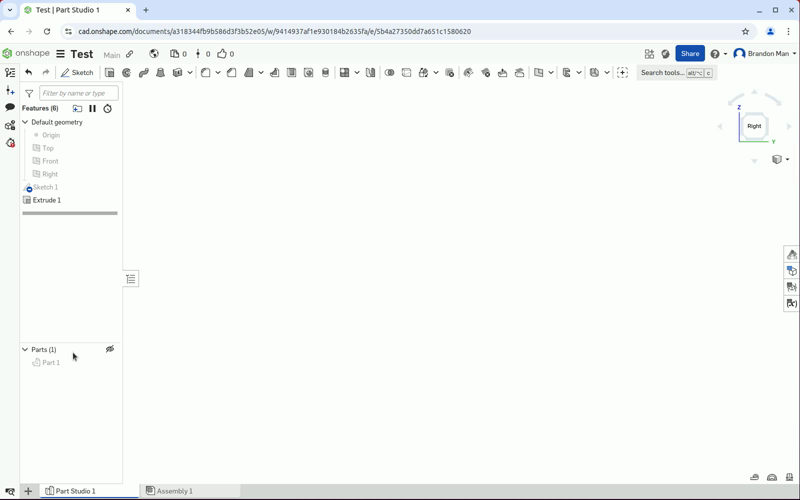
mouse_move(73, 352)
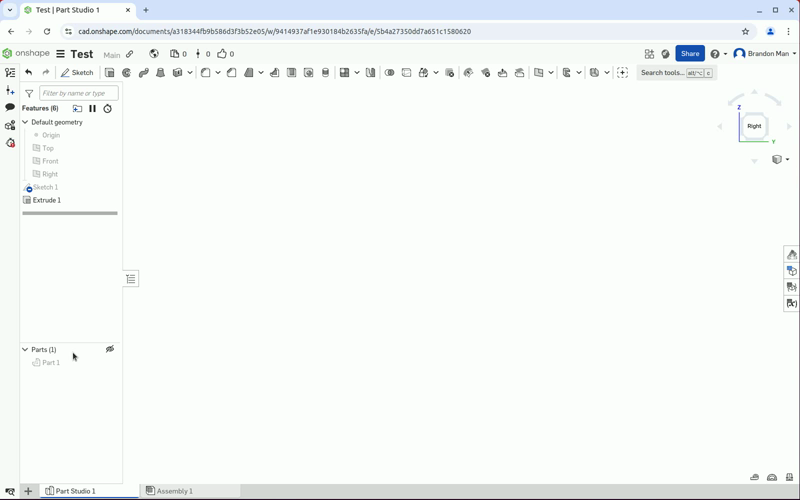
key(shift+y)
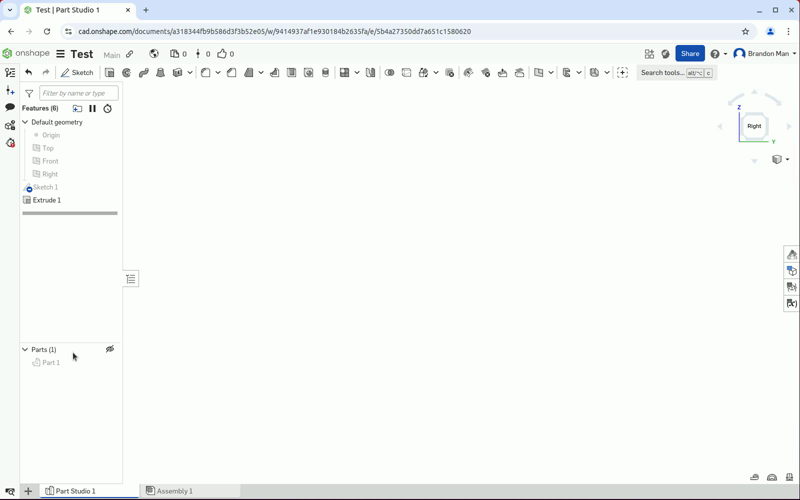
key(shift+s)
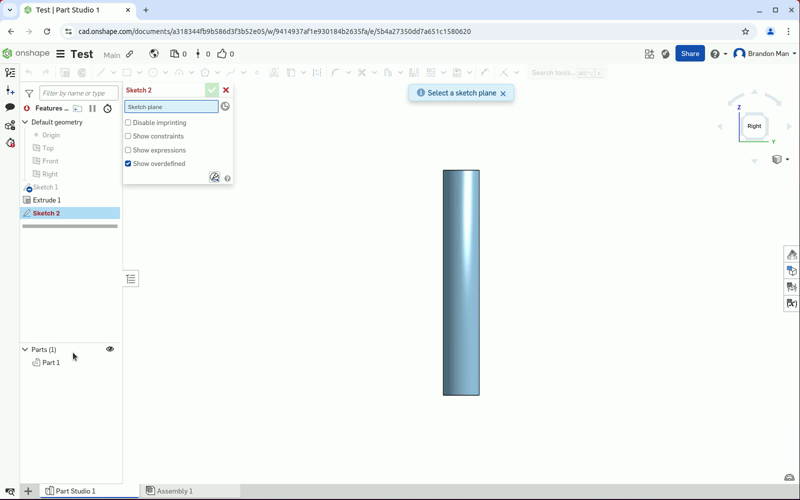
mouse_move(73, 176)
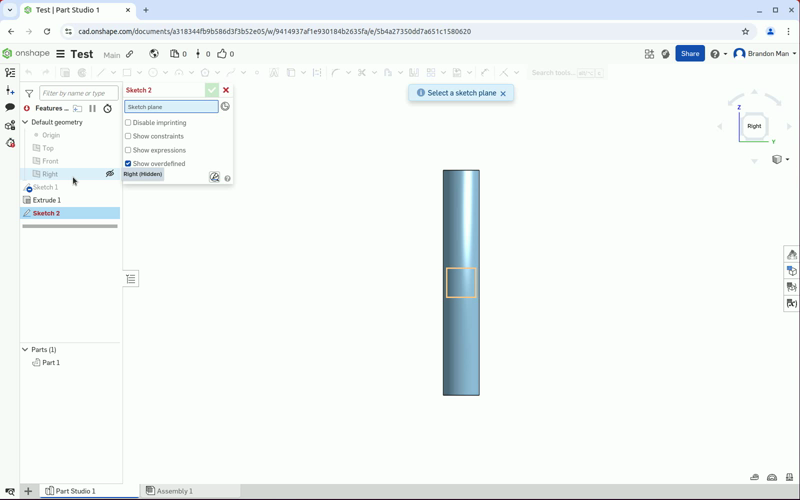
click(73, 176)
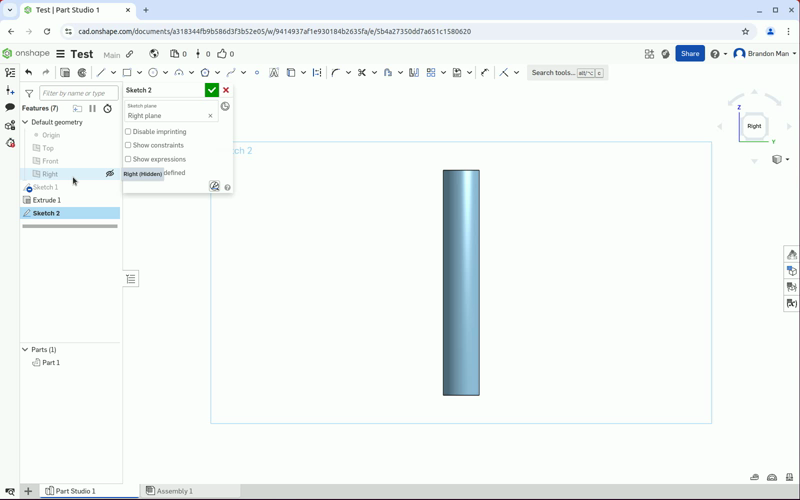
mouse_move(73, 352)
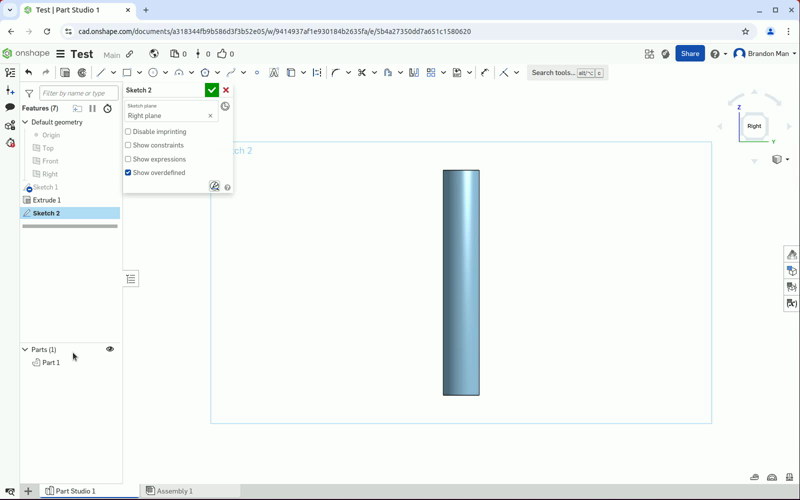
key(y)
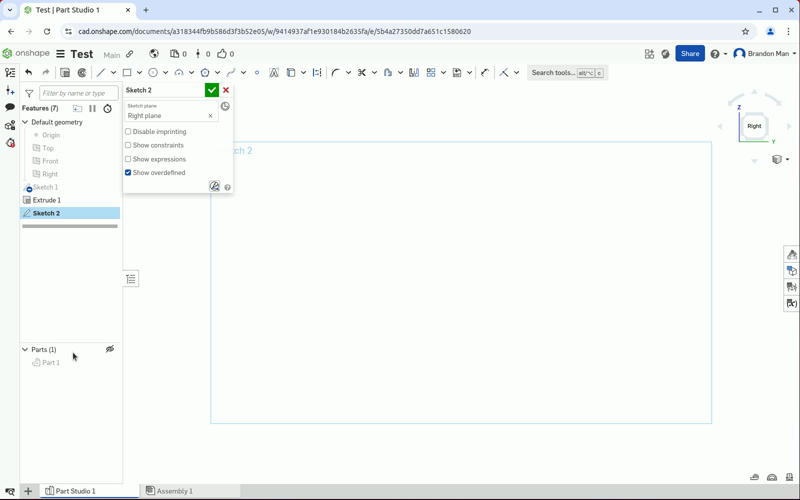
key(c)
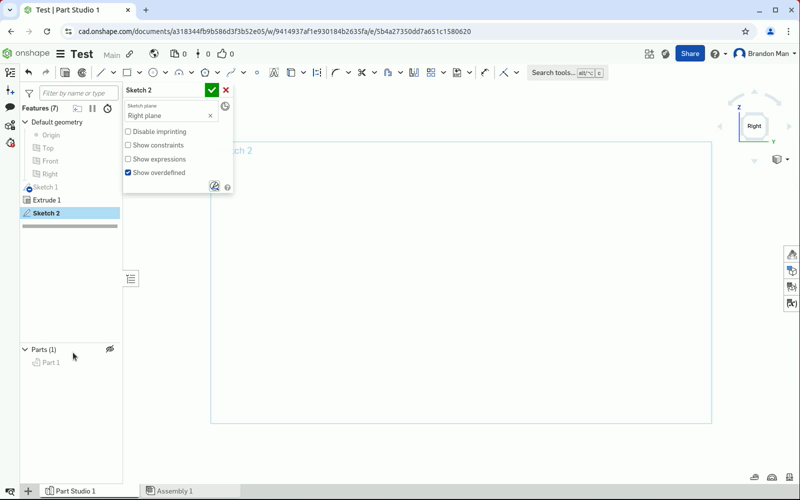
key_down(shift)
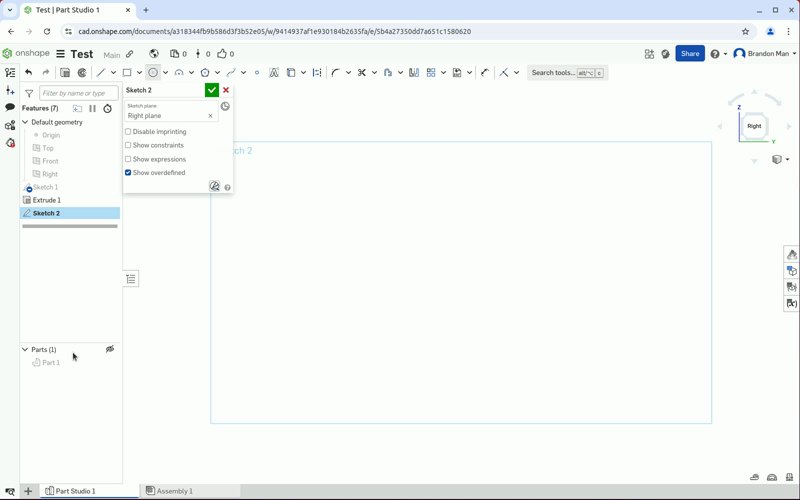
mouse_move(460, 198)
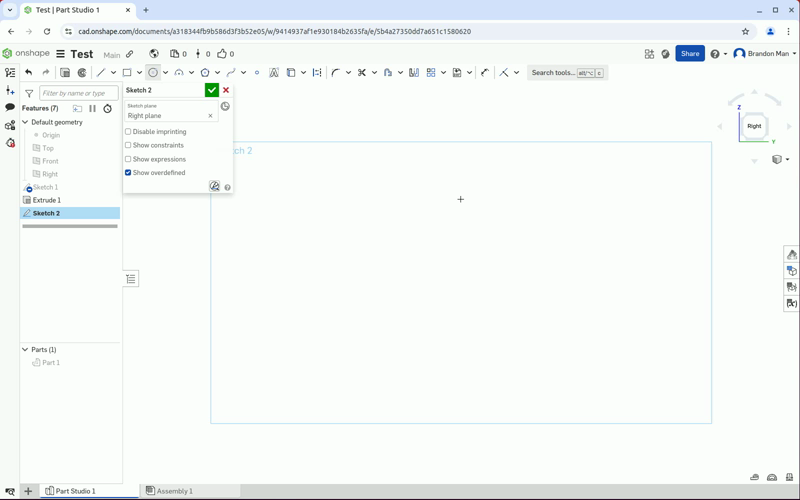
click(460, 198)
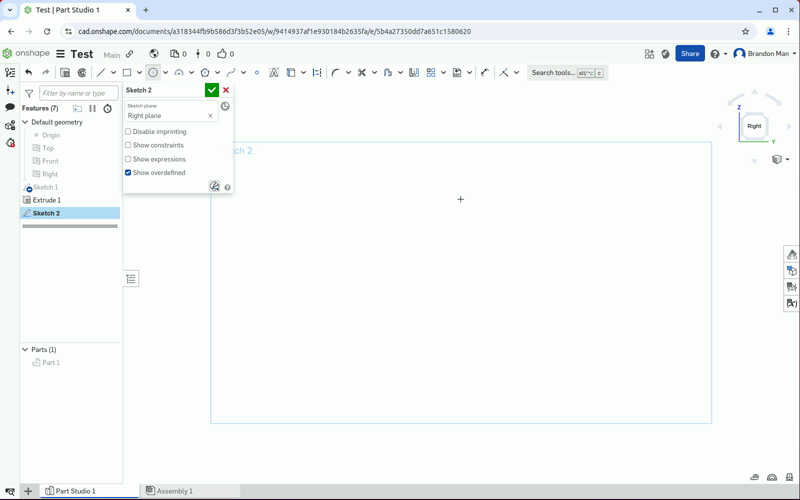
key_up(shift)
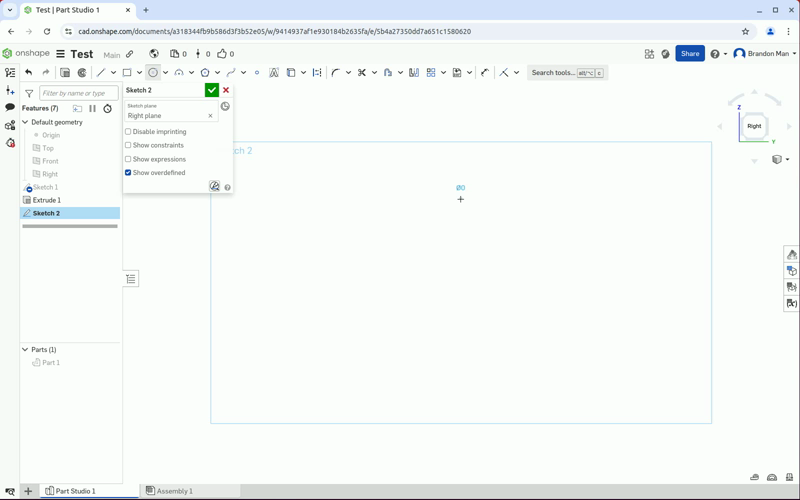
mouse_move(472, 198)
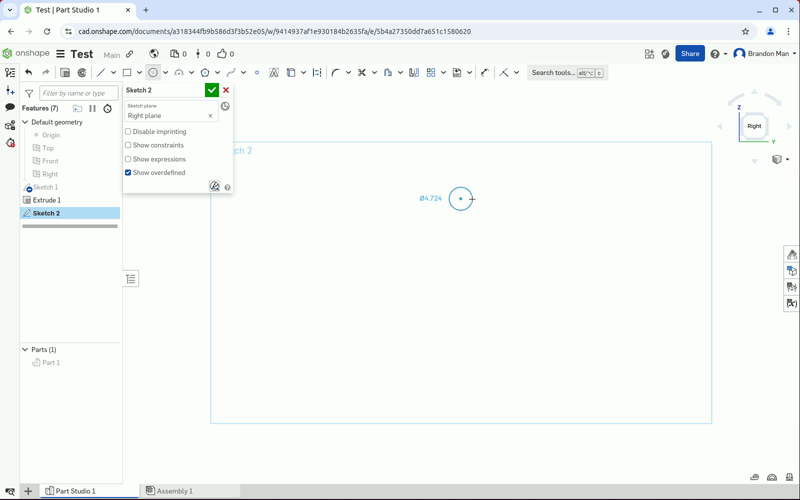
click(472, 198)
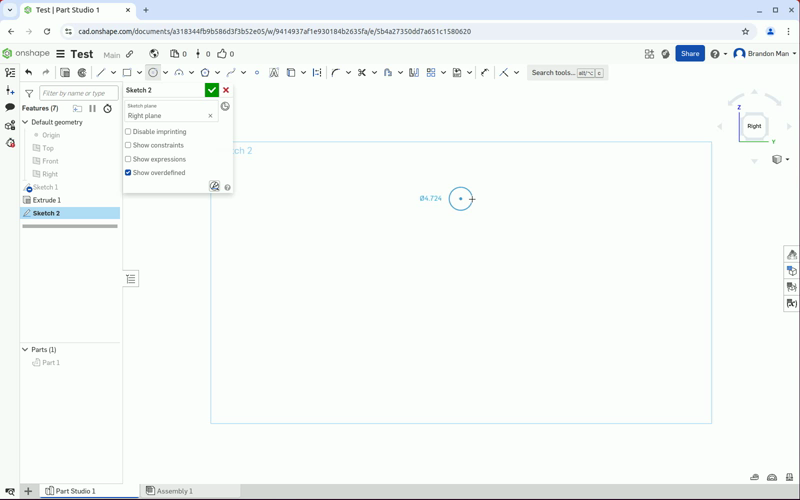
key(esc)
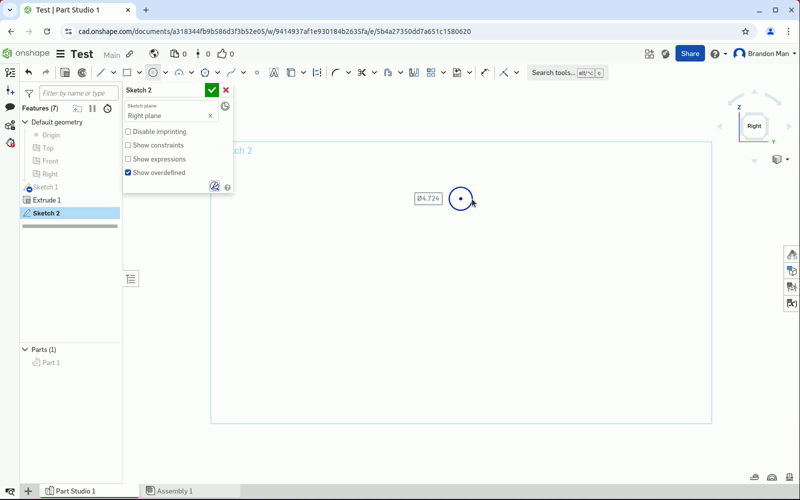
mouse_move(465, 192)
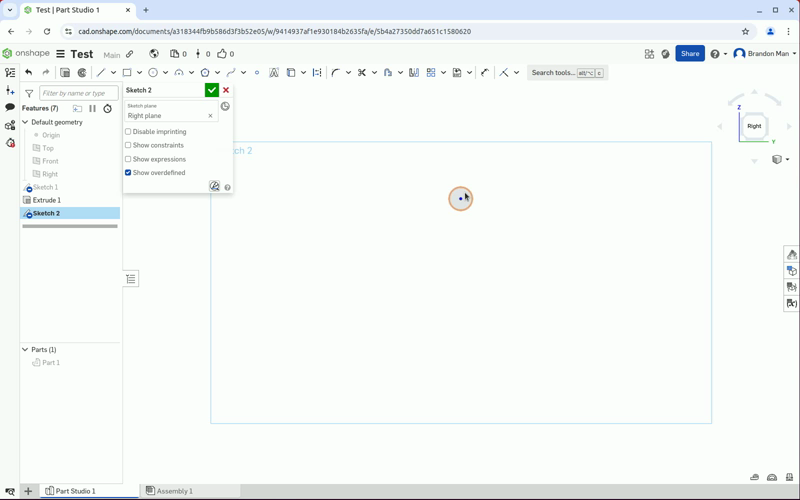
scroll(6)
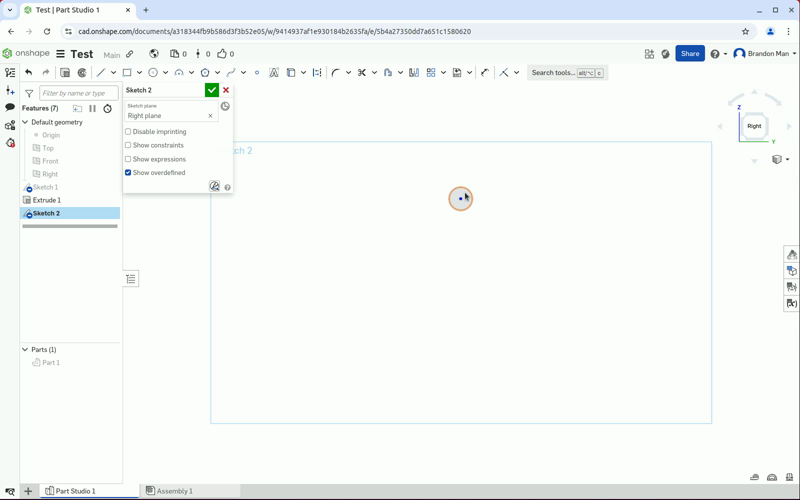
scroll(6)
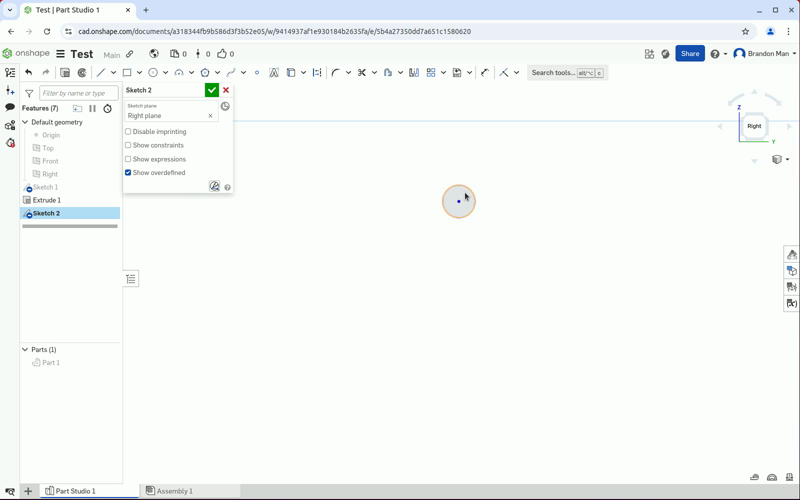
scroll(6)
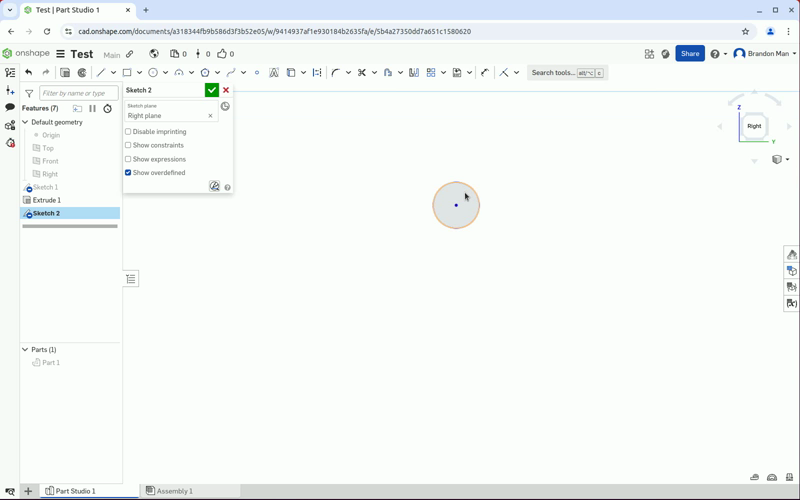
scroll(6)
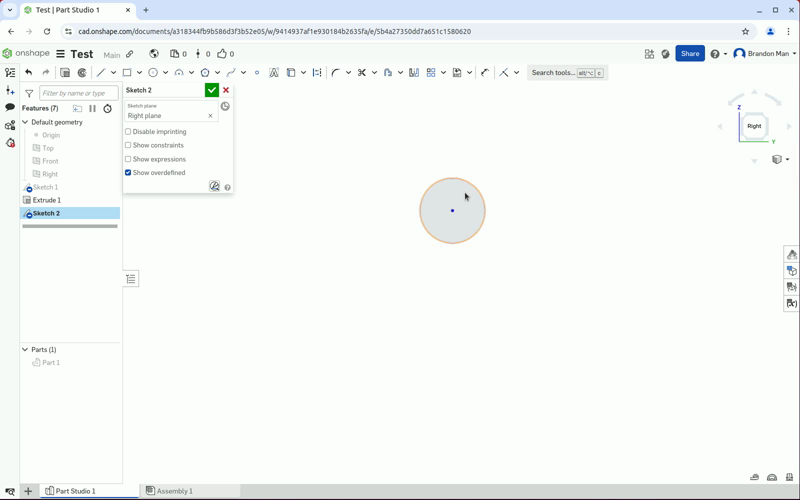
scroll(6)
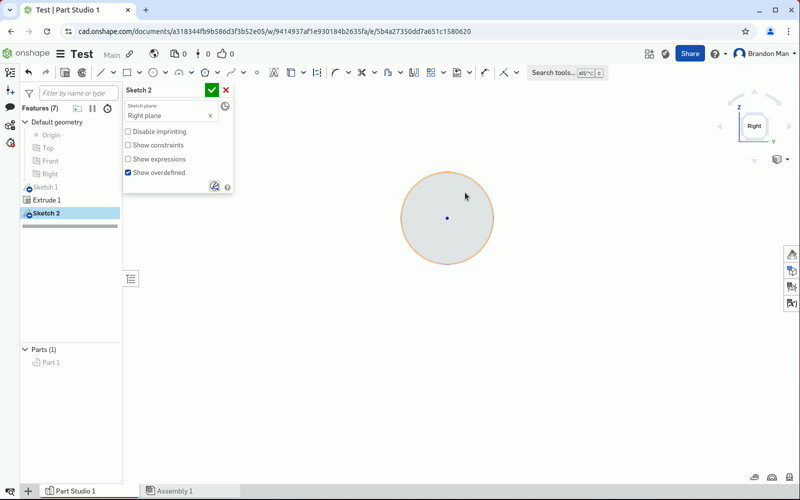
scroll(6)
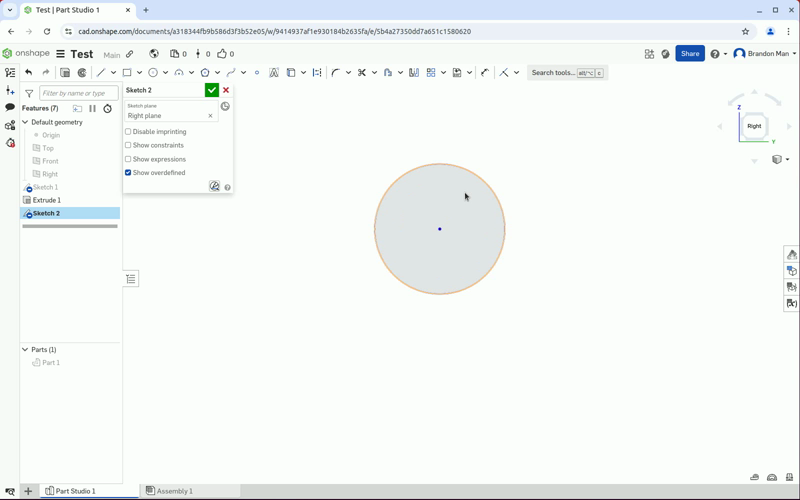
scroll(6)
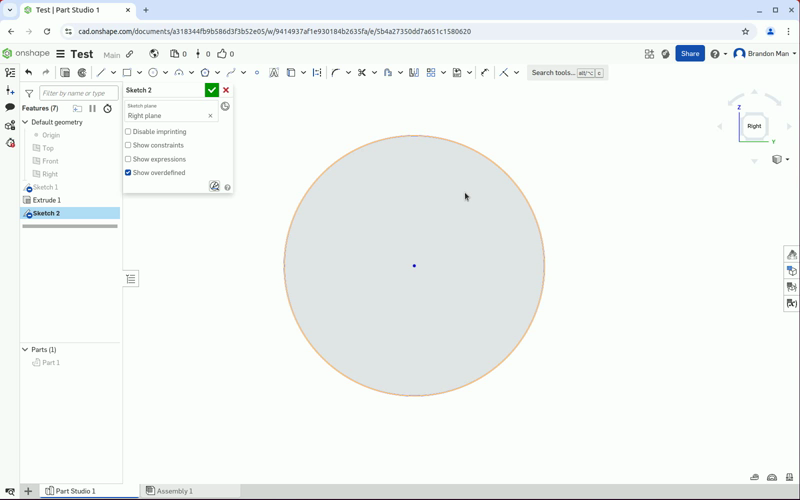
click(465, 192)
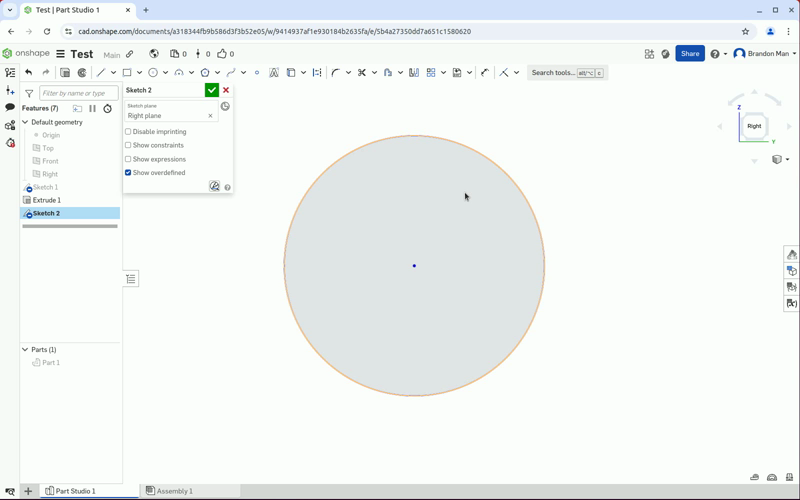
scroll(-6)
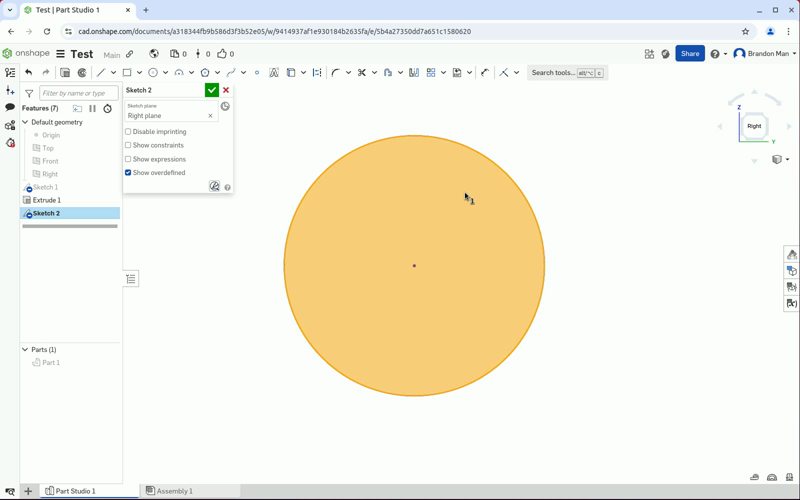
scroll(-6)
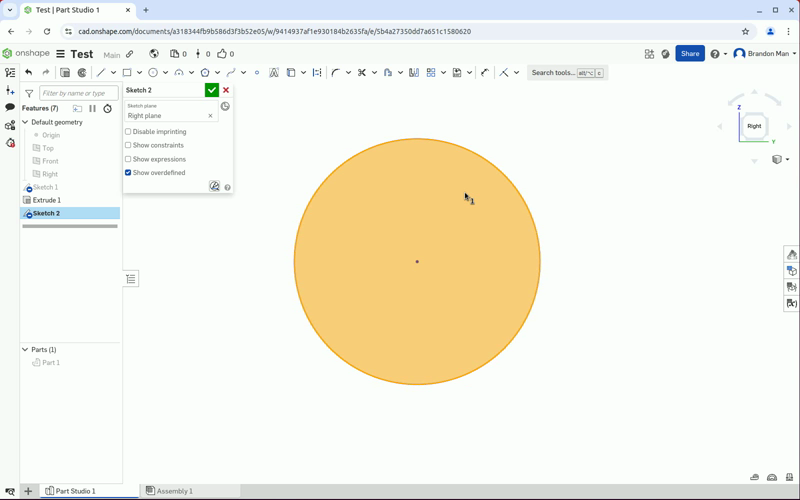
scroll(-6)
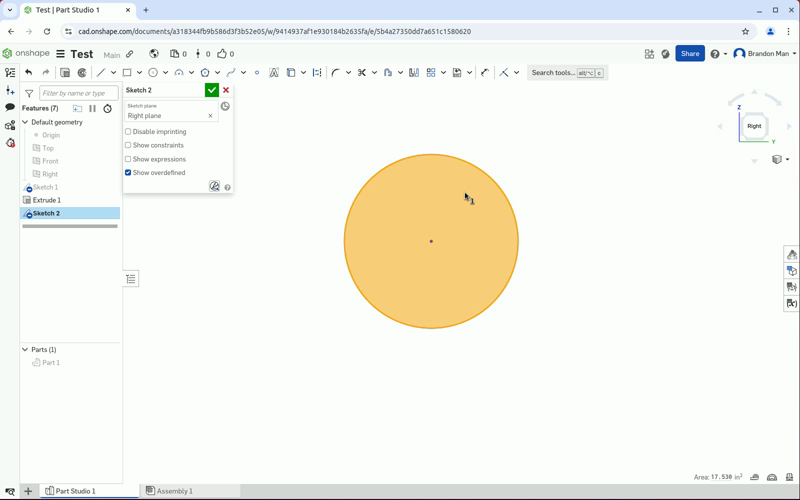
scroll(-6)
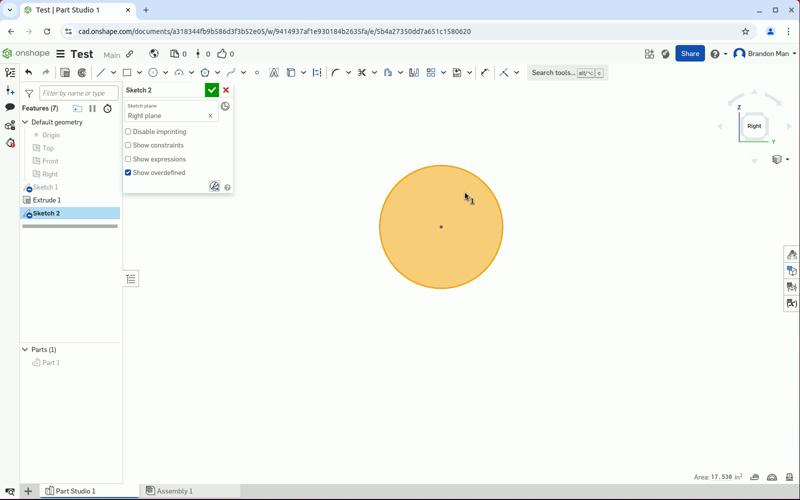
scroll(-6)
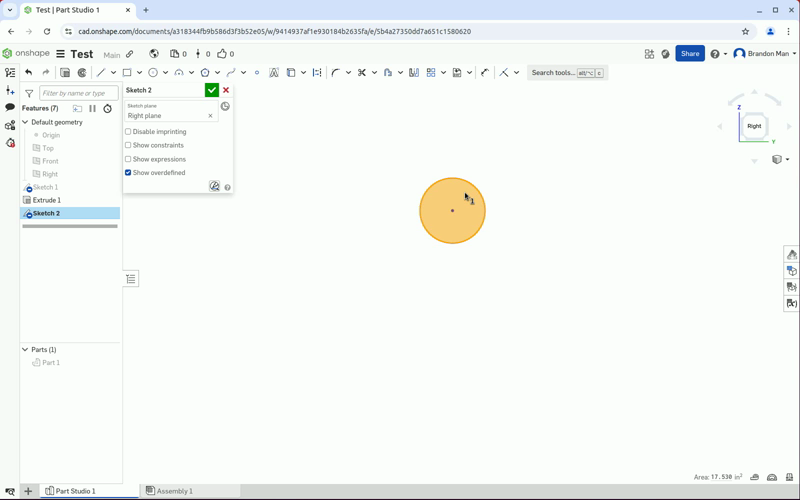
scroll(-6)
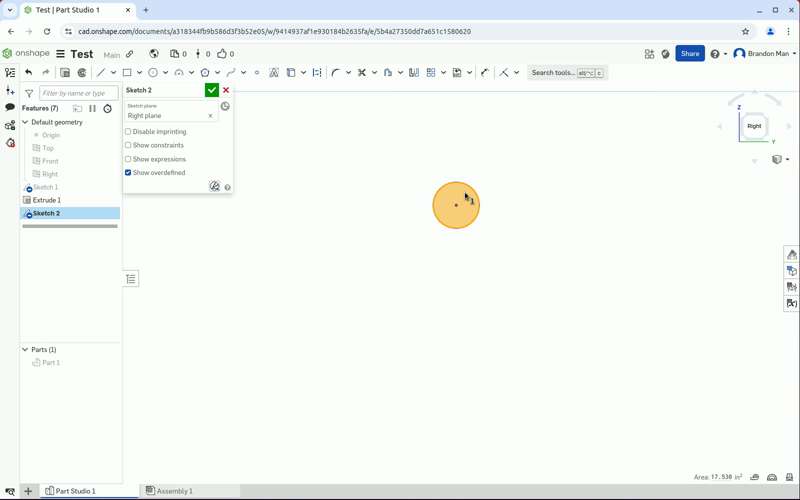
scroll(-6)
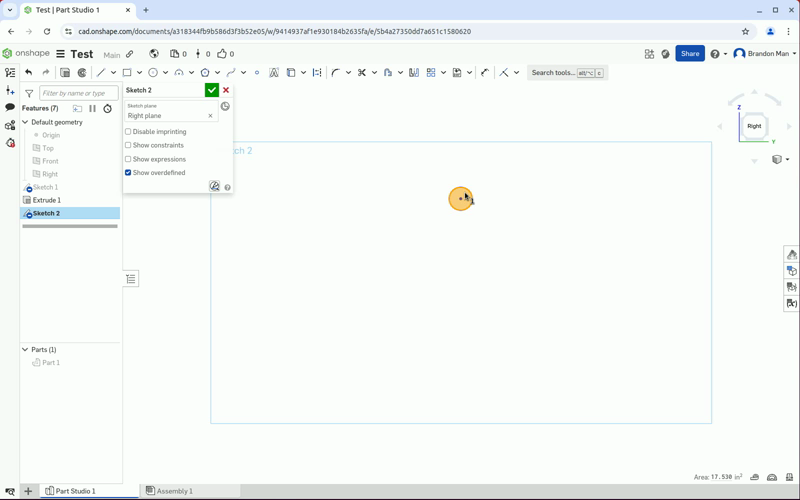
mouse_move(73, 352)
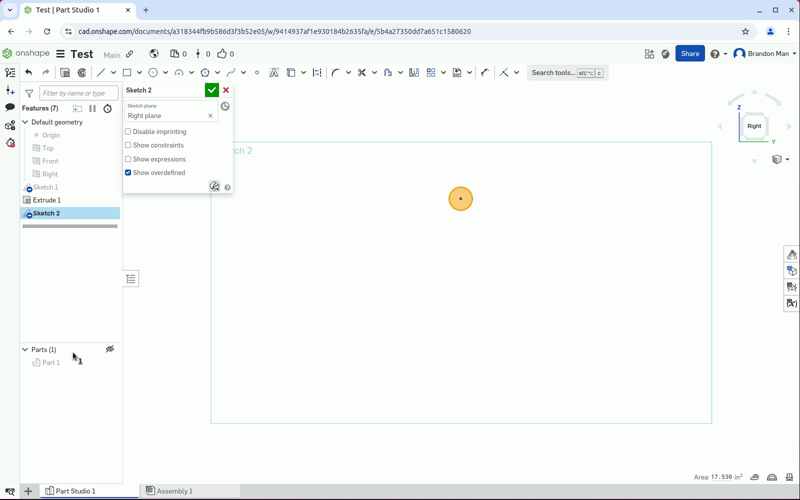
key(shift+y)
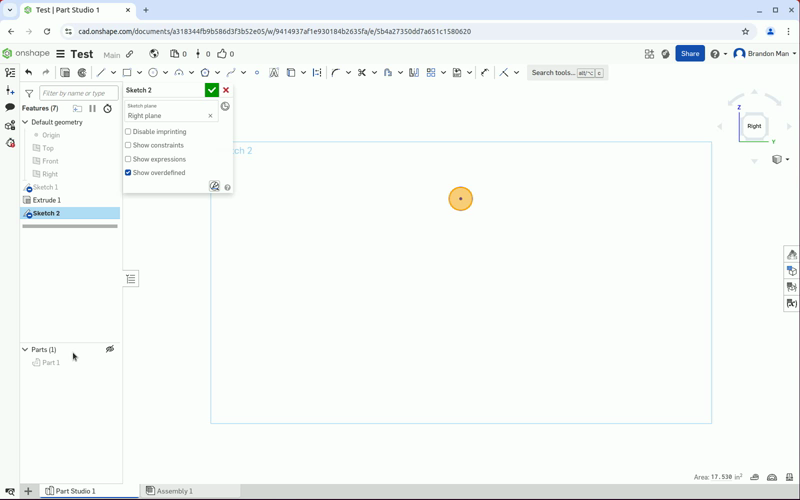
key(shift+e)
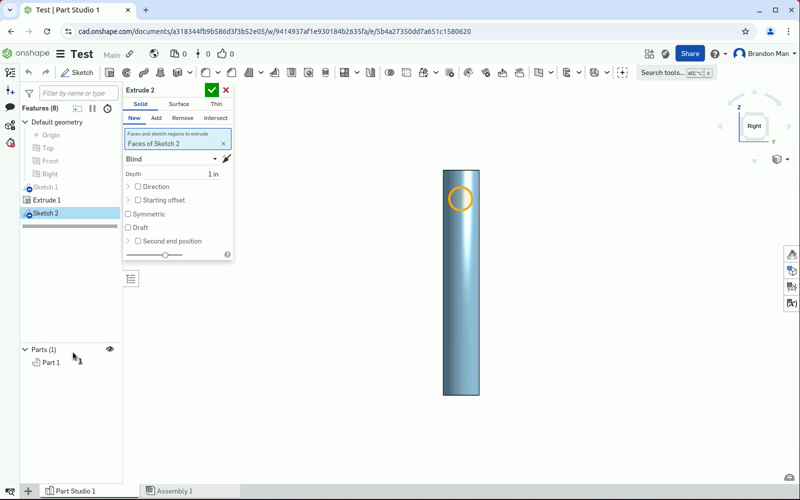
mouse_move(143, 106)
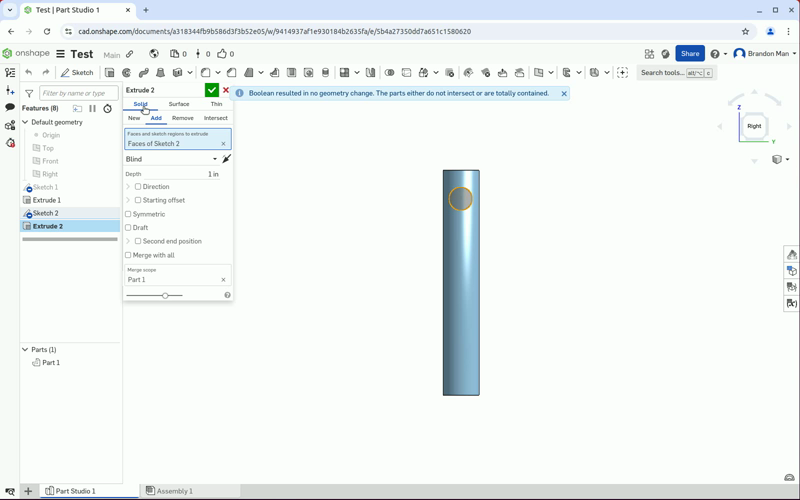
click(143, 106)
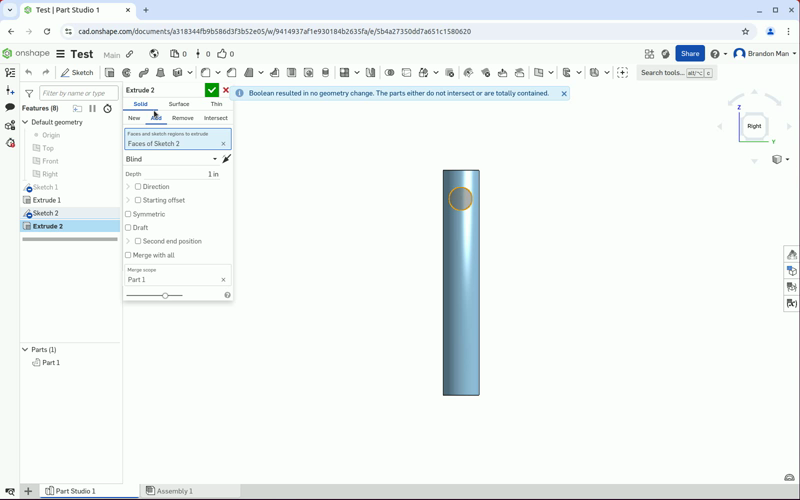
mouse_move(186, 120)
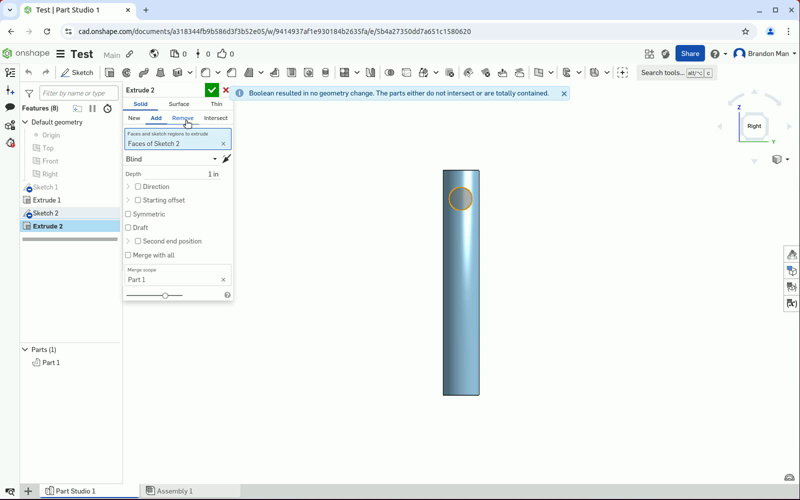
click(186, 120)
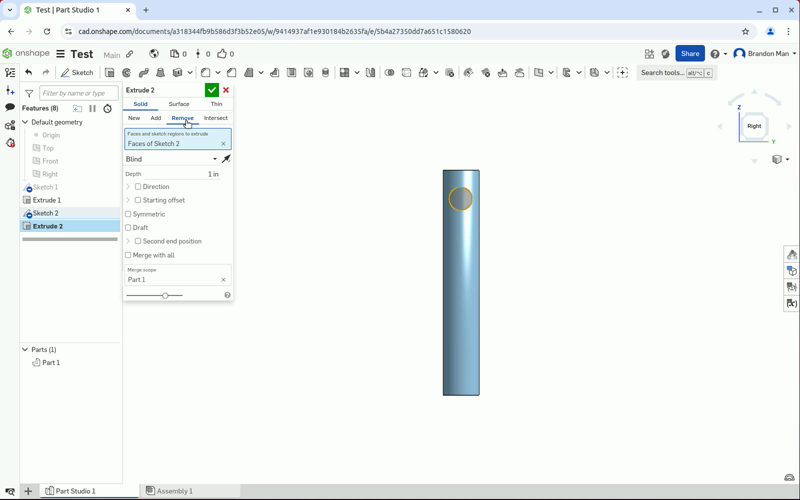
key(tab, 4)
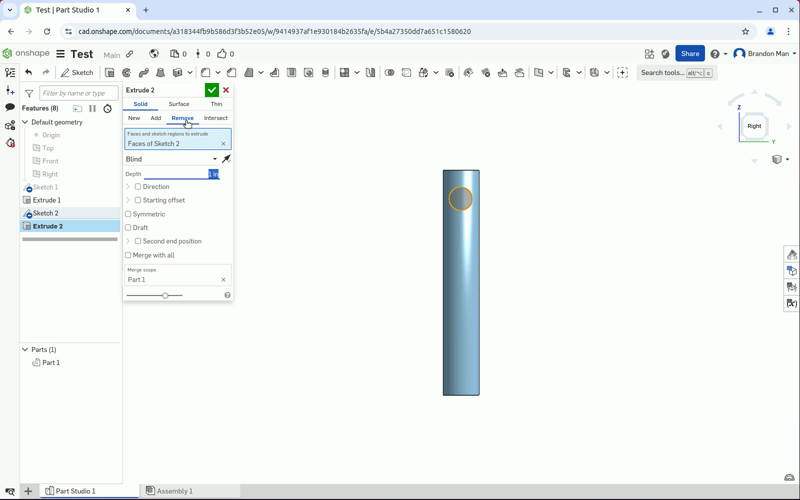
text(14.442)
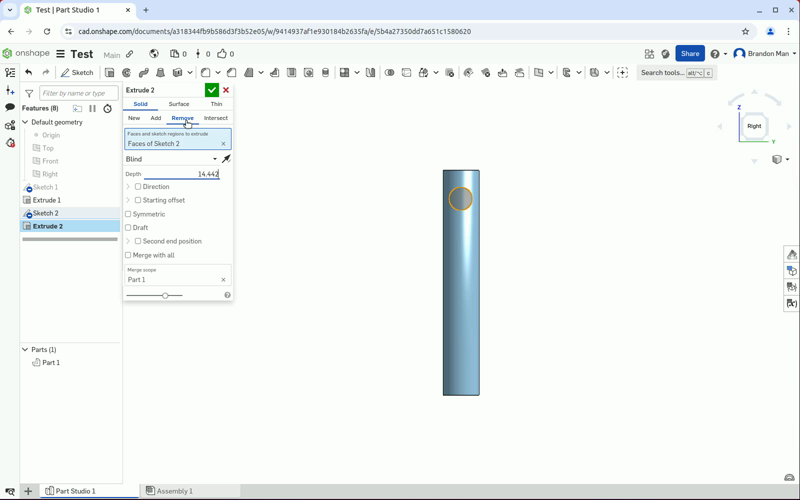
key(tab, 3)
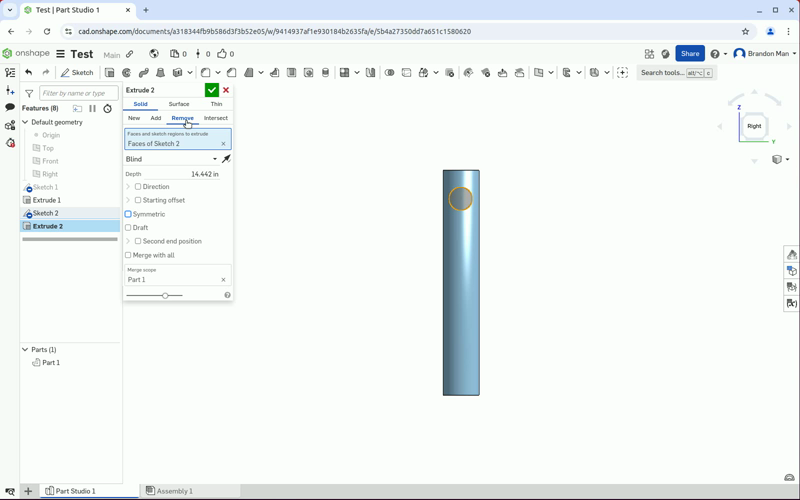
key(space)
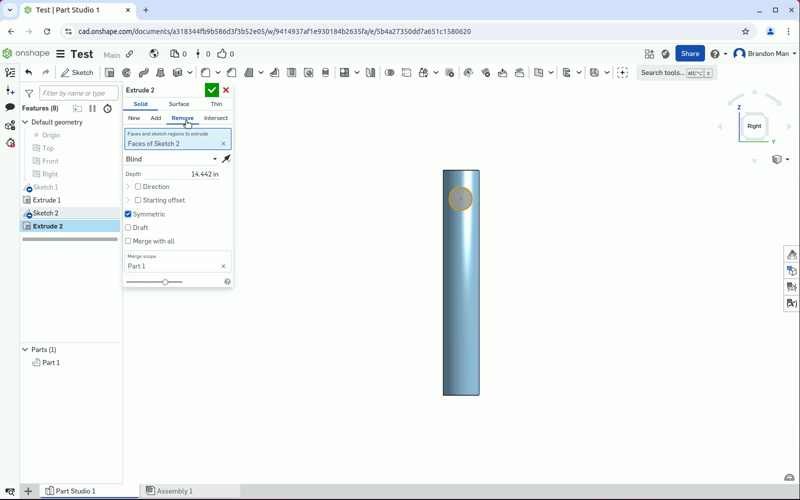
key(tab, 2)
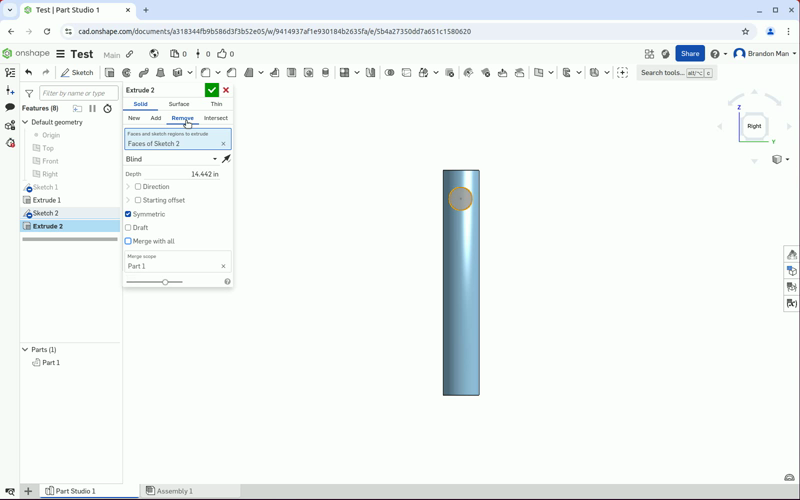
key(space)
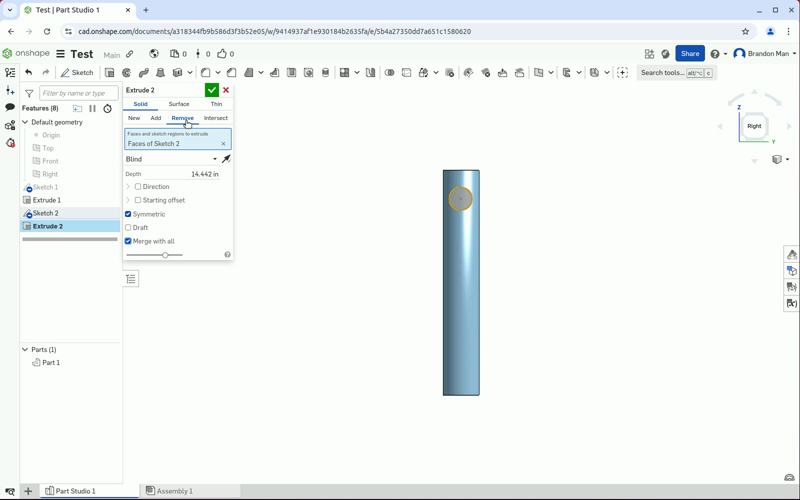
key(enter)
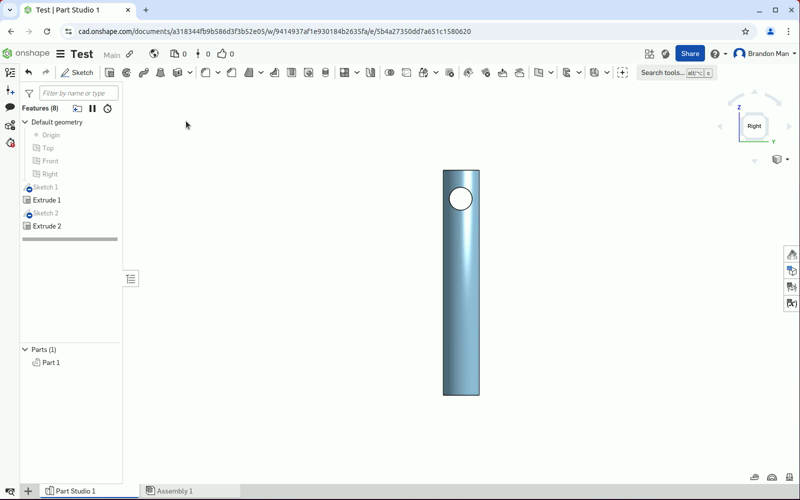
key(shift+h)
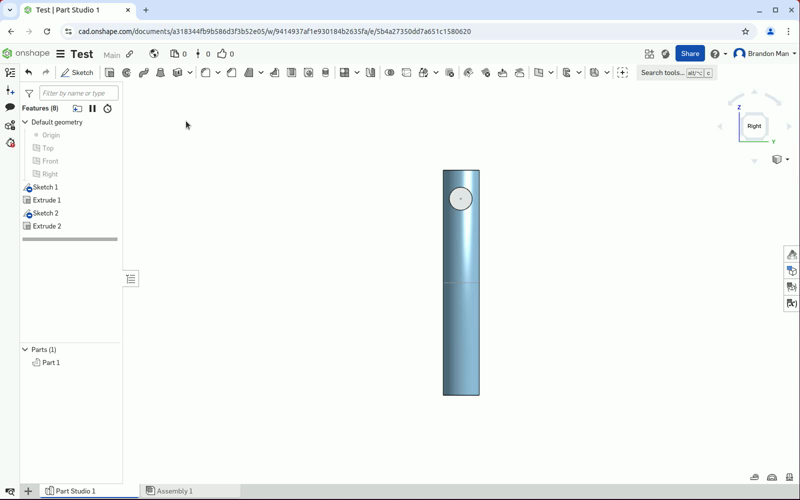
key(shift+h)
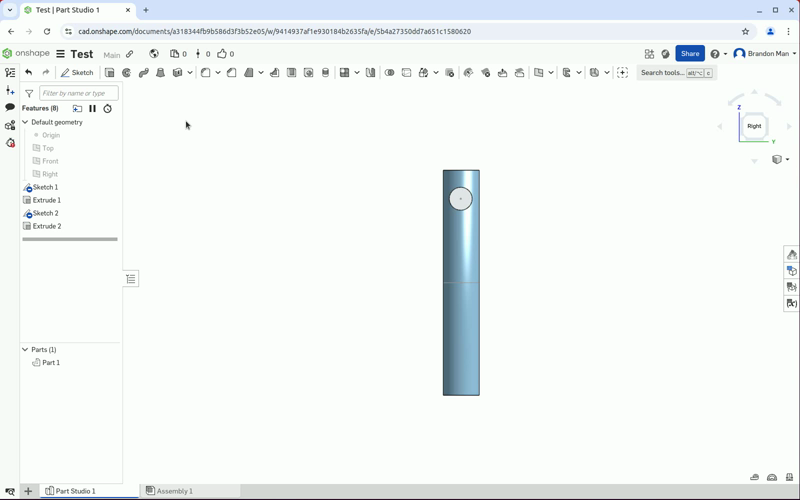
key(shift+7)
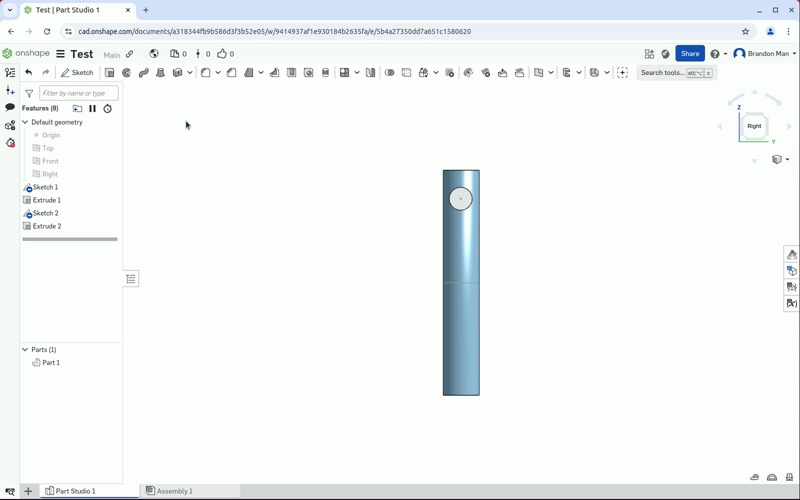
key(right, 2)
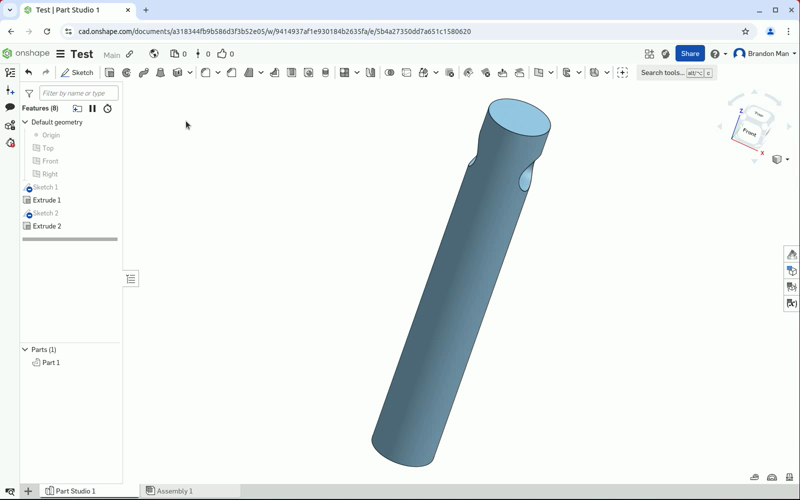
key(down, 2)
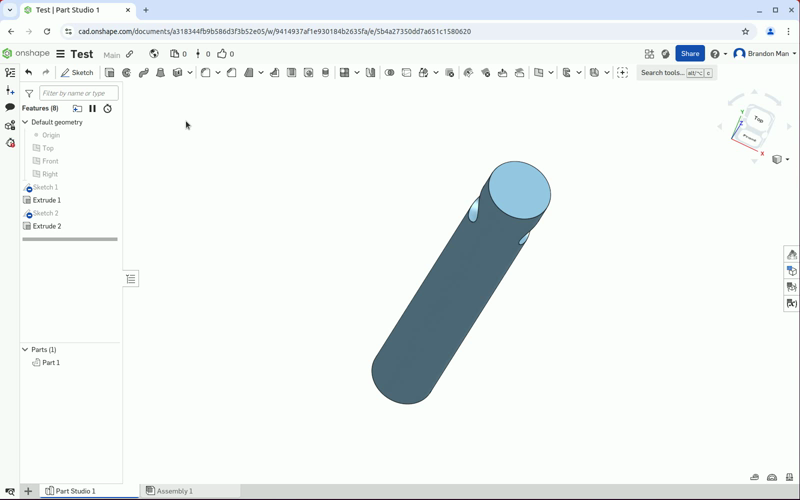
key(up, 2)
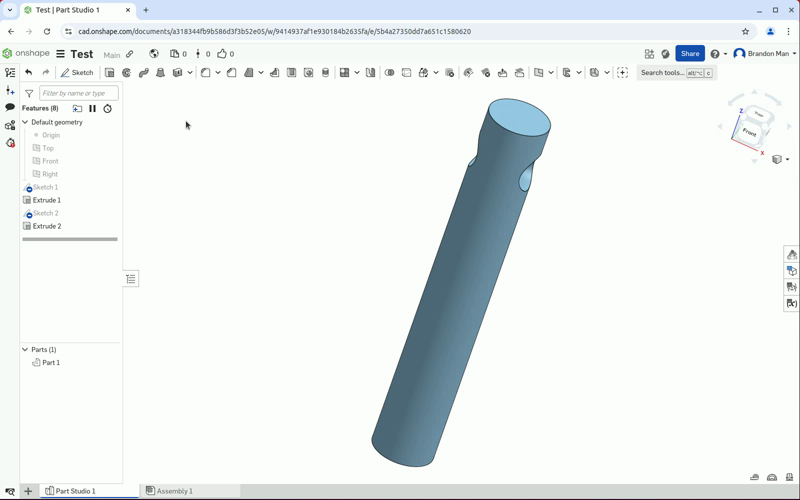
key(left, 2)
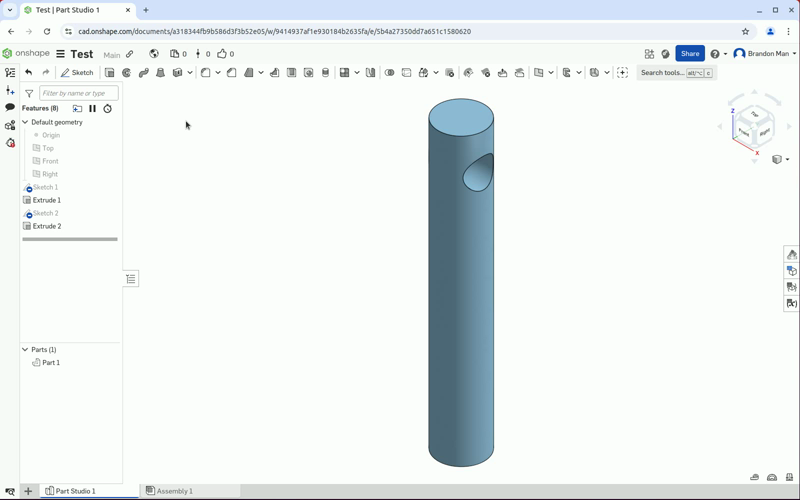
mouse_move(73, 189)
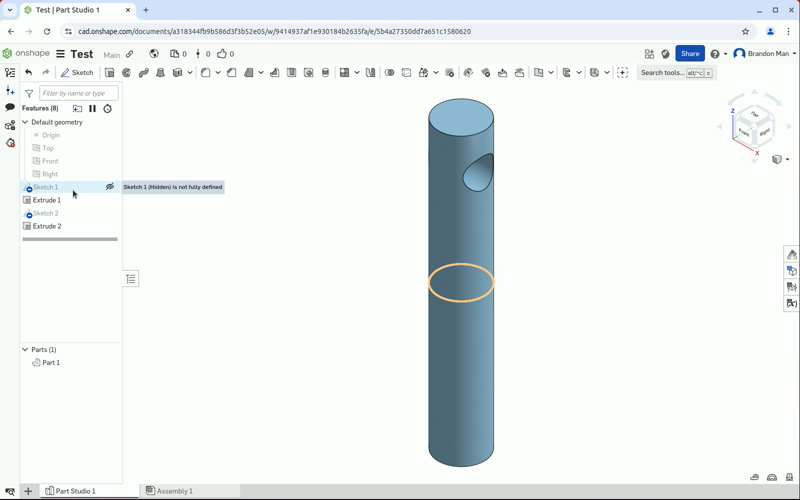
click(73, 189)